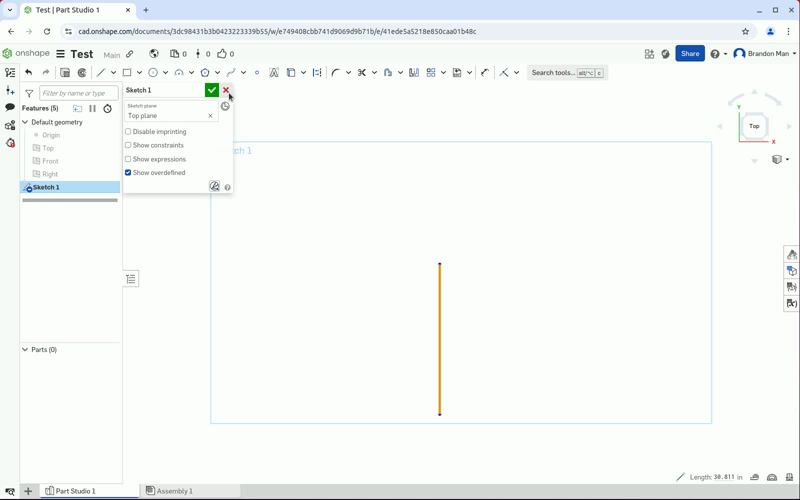
key(shift+h)
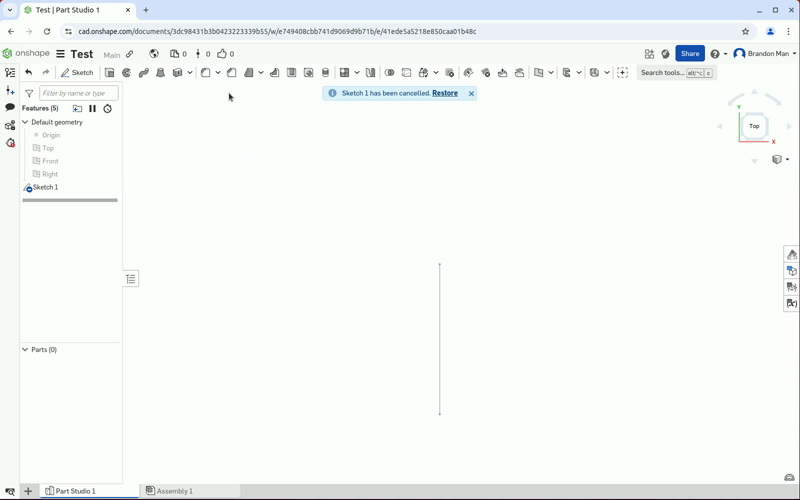
key(shift+s)
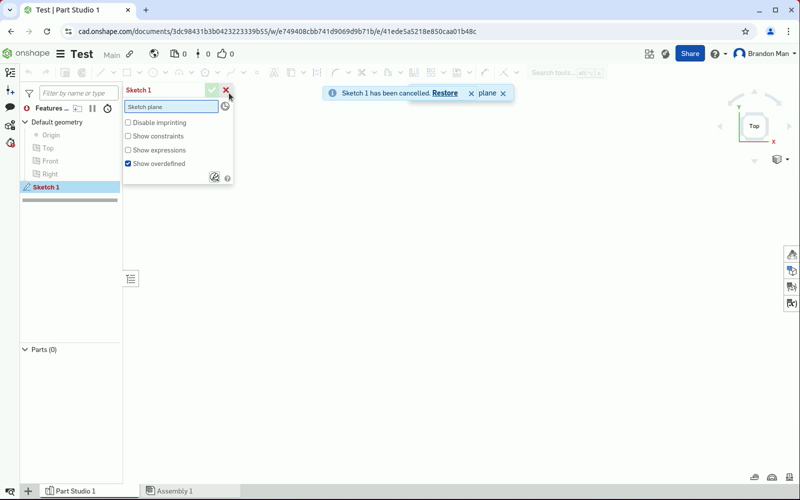
mouse_move(73, 150)
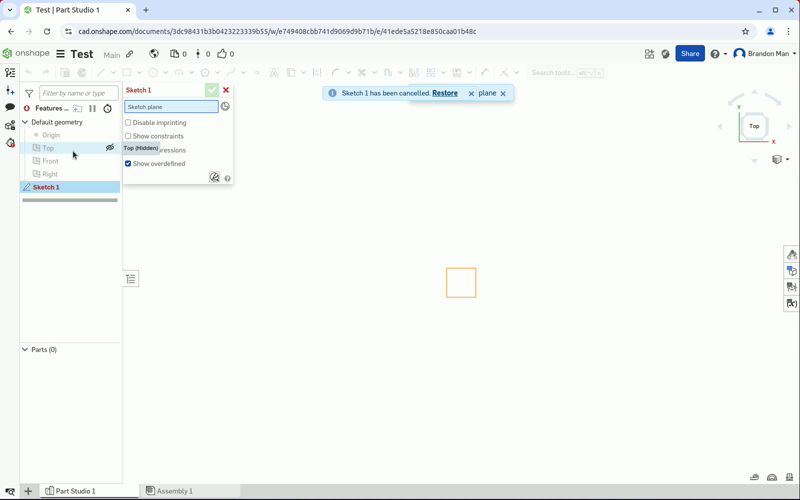
click(73, 150)
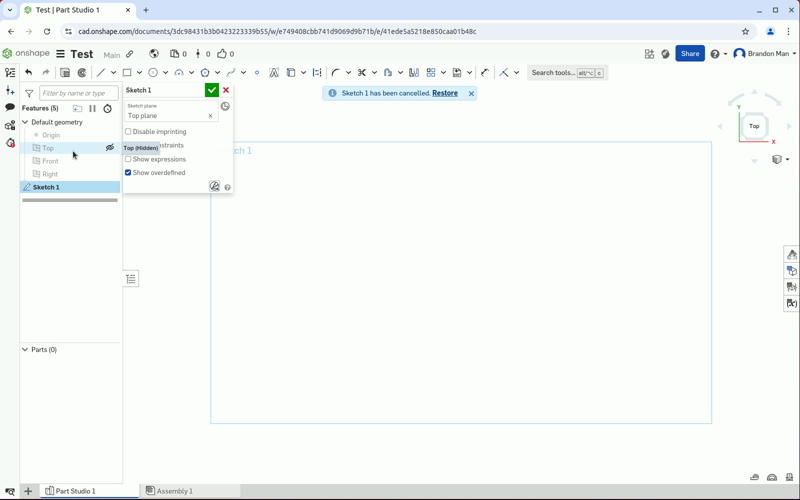
mouse_move(73, 352)
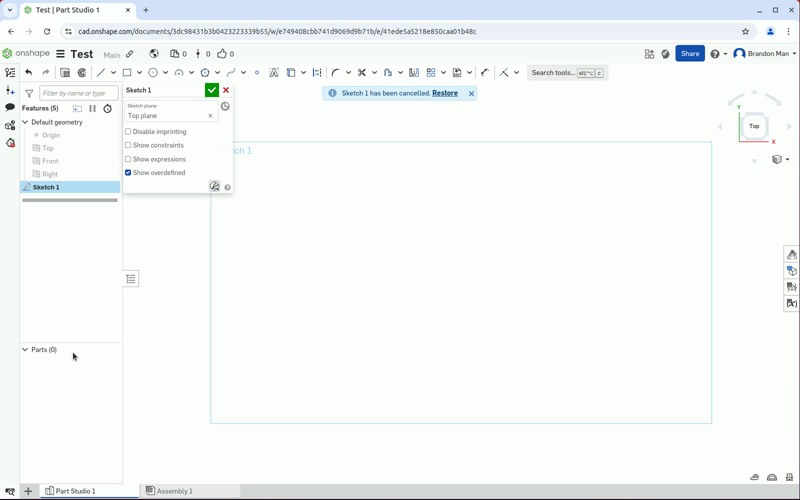
key(y)
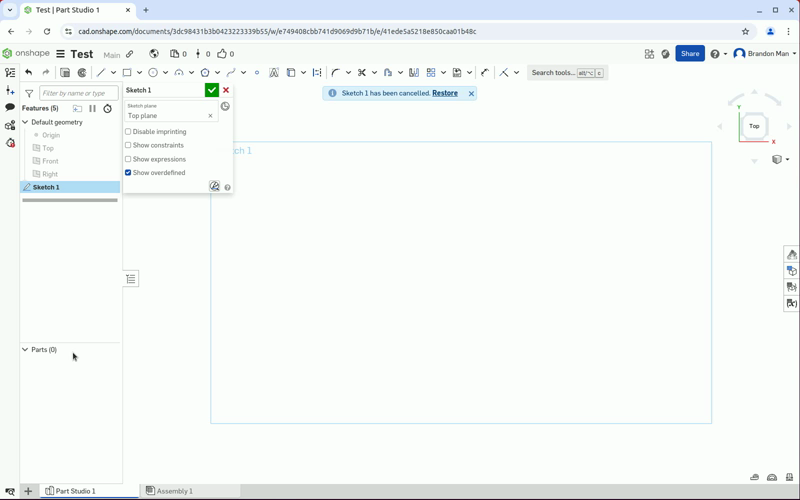
key(c)
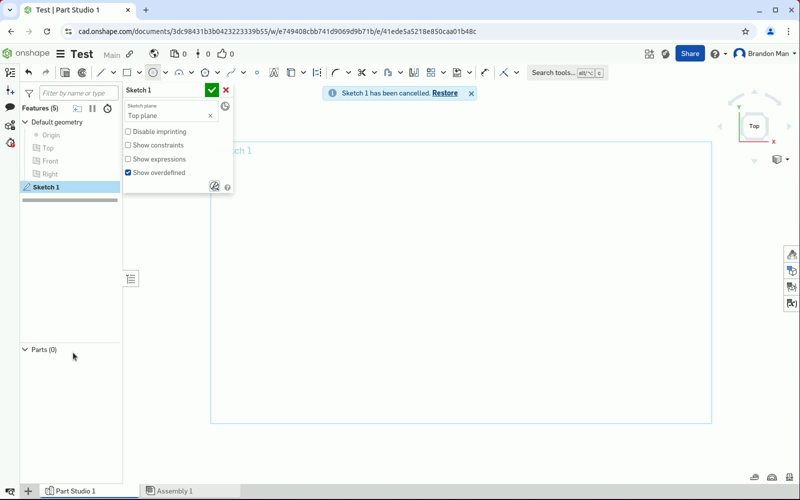
key_down(shift)
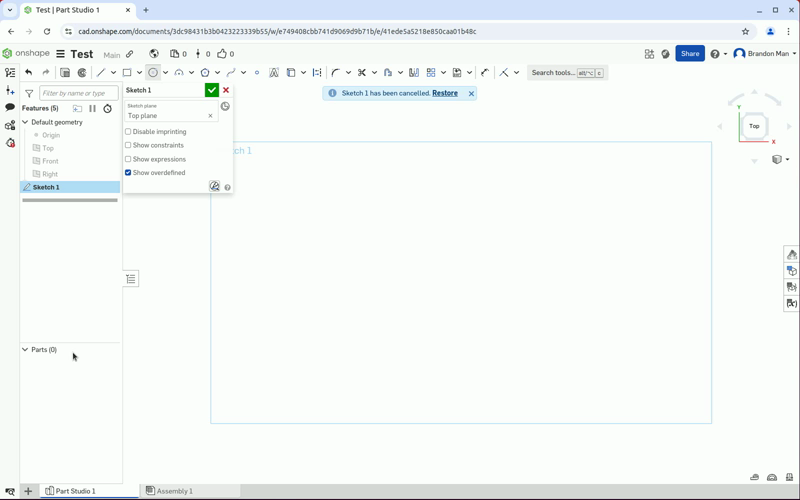
mouse_move(461, 282)
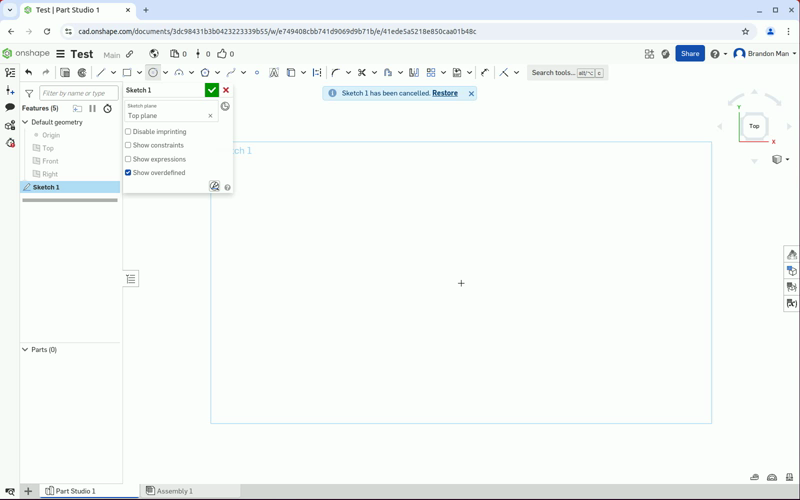
click(461, 282)
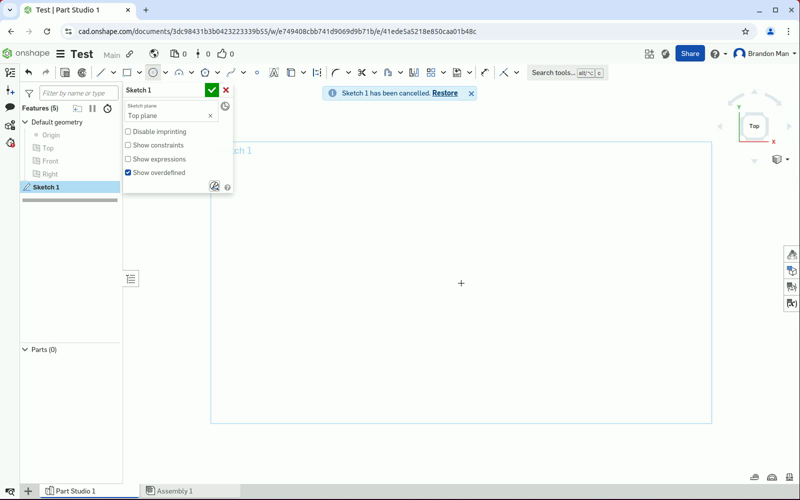
key_up(shift)
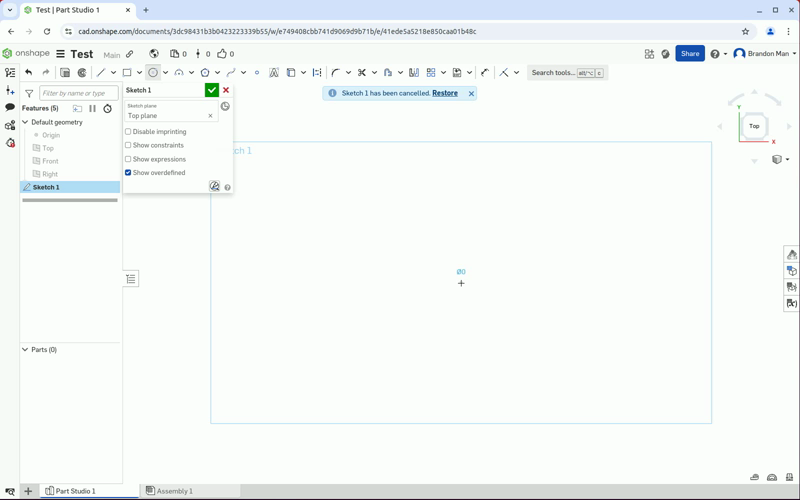
mouse_move(532, 282)
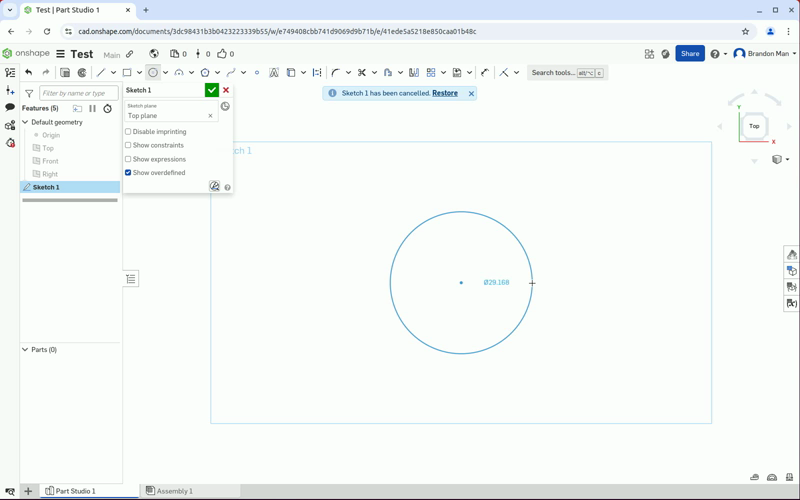
click(532, 282)
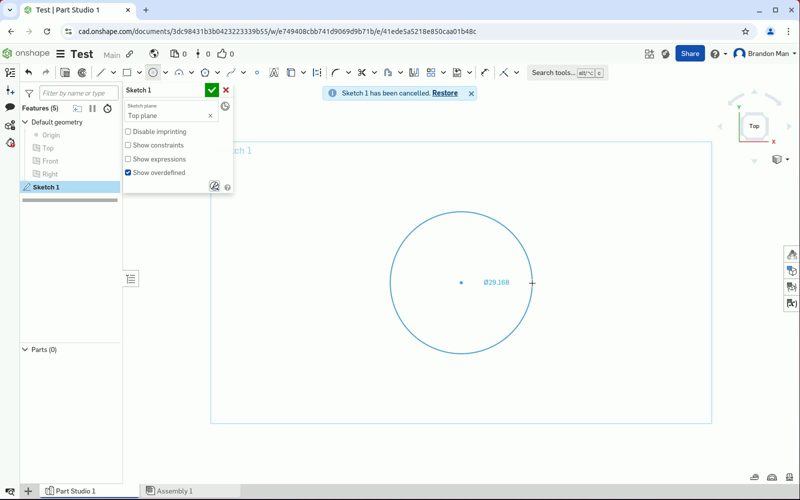
key(esc)
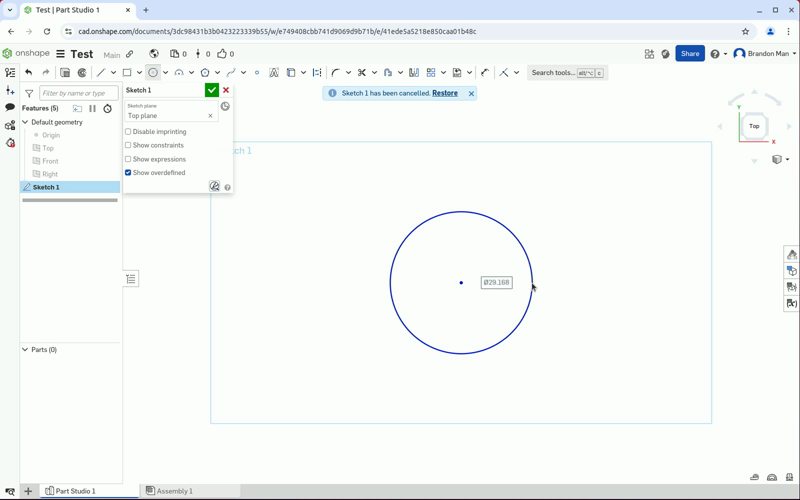
key(c)
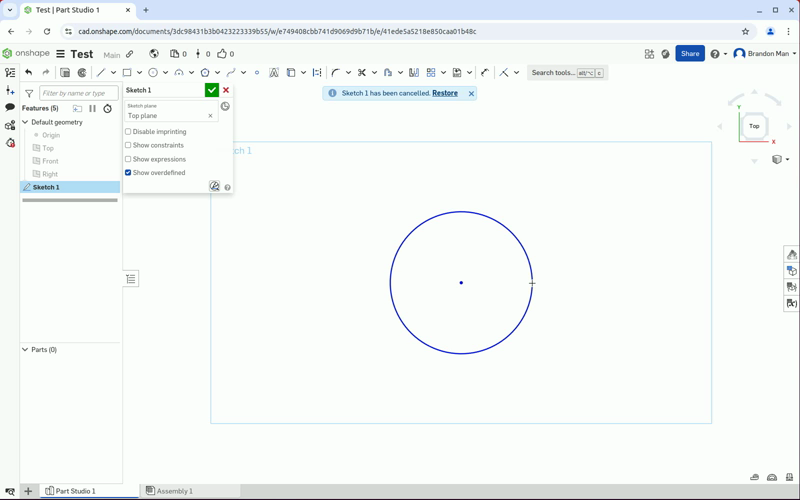
key_down(shift)
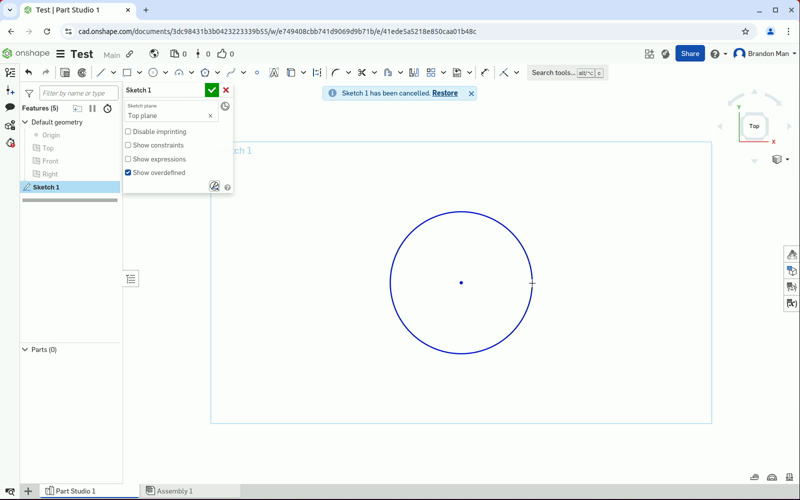
mouse_move(461, 282)
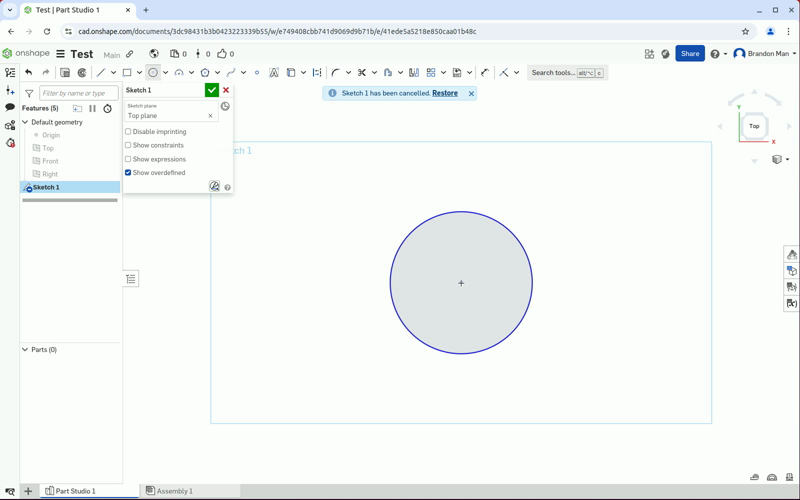
click(461, 282)
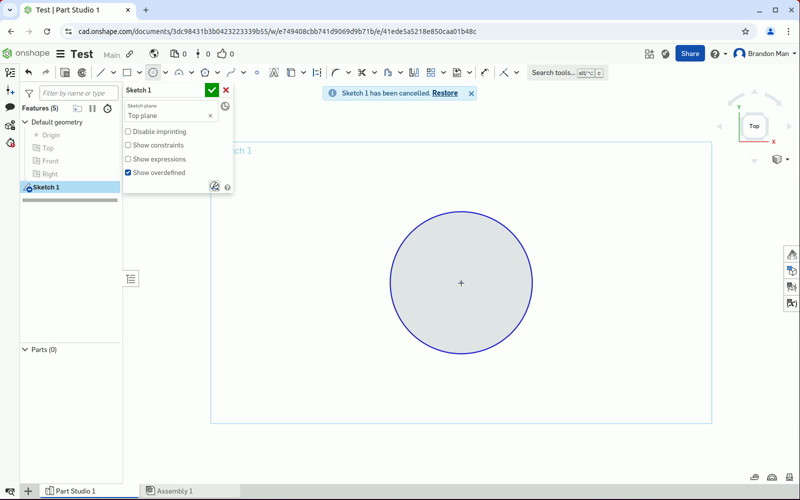
key_up(shift)
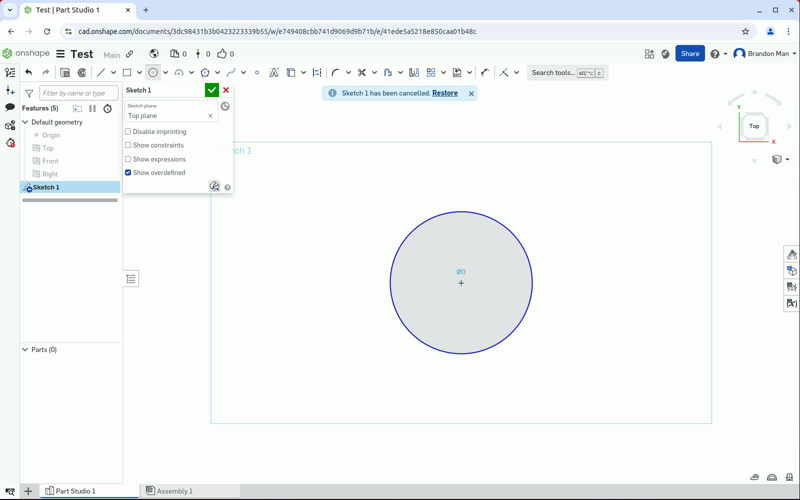
mouse_move(489, 282)
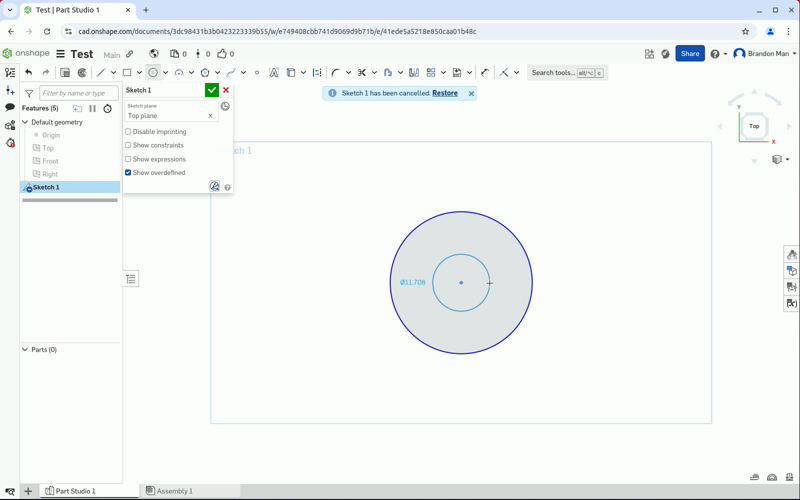
click(489, 282)
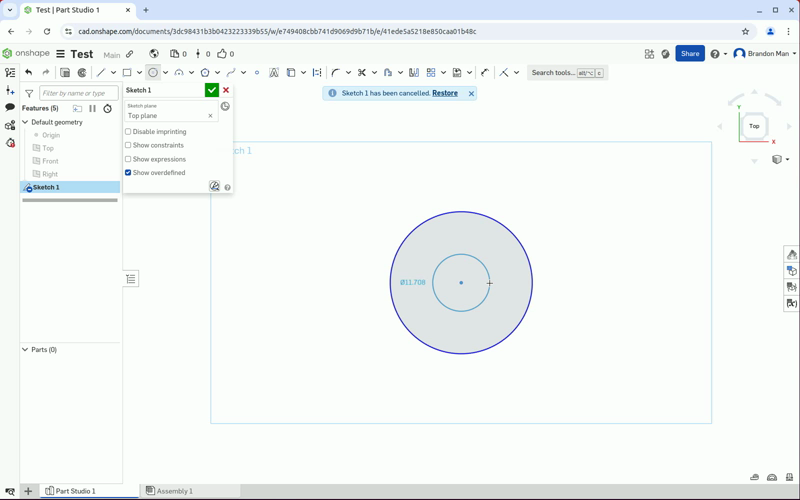
key(esc)
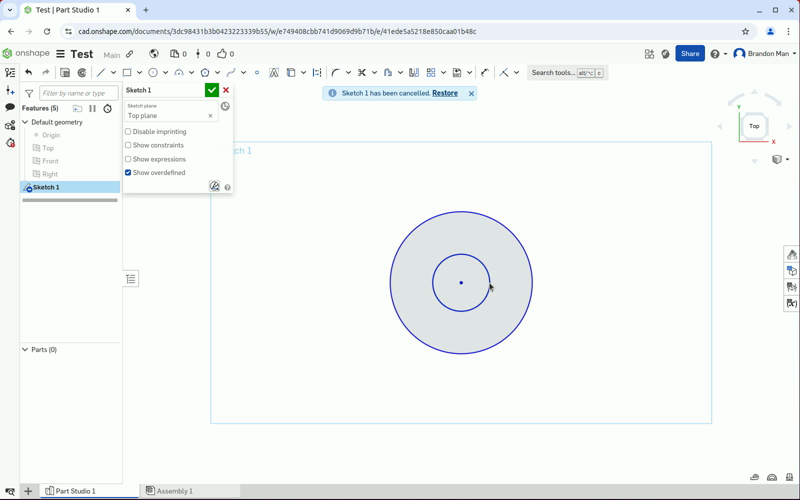
mouse_move(449, 235)
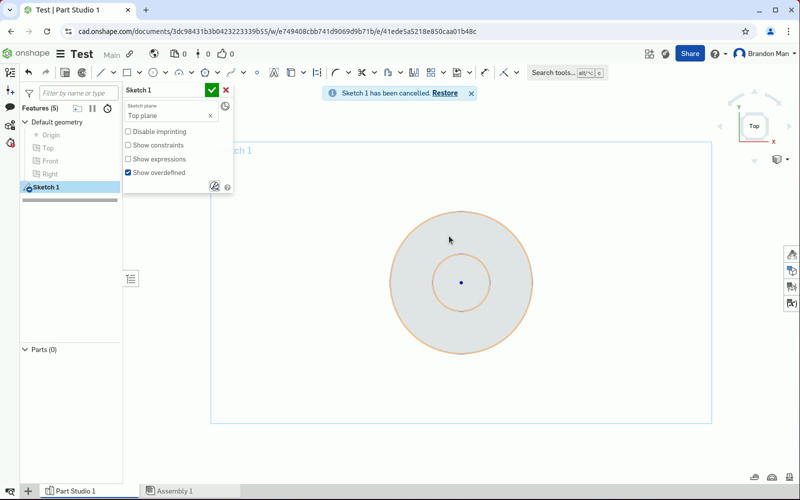
click(449, 235)
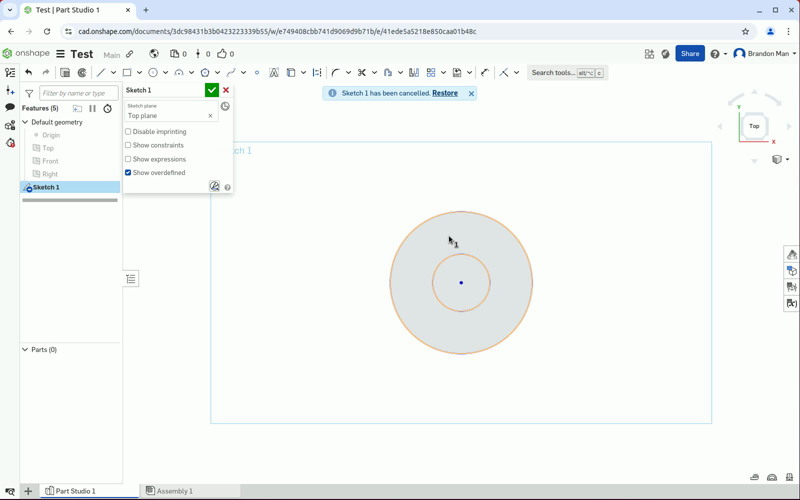
mouse_move(73, 352)
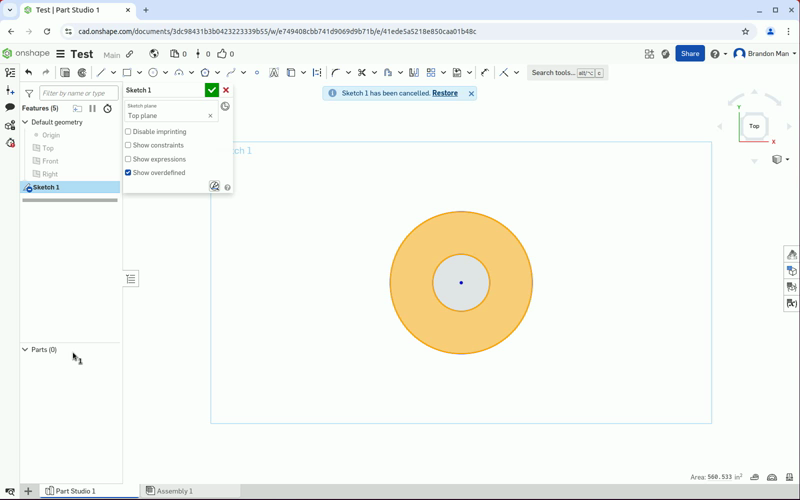
key(shift+y)
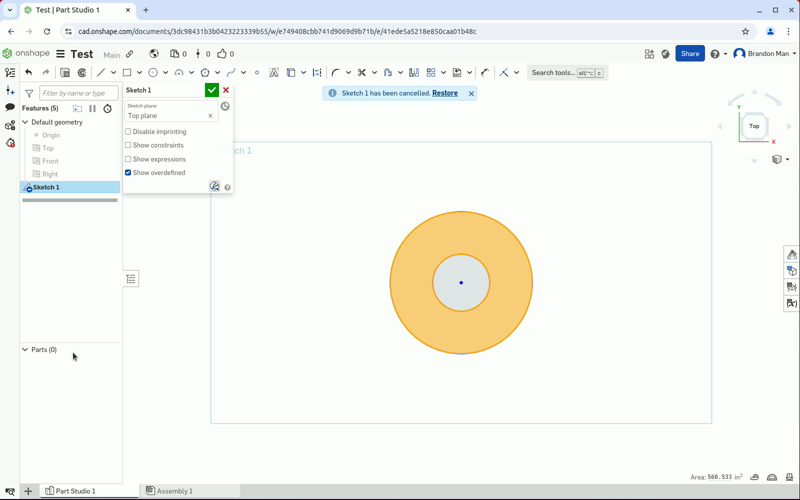
key(shift+e)
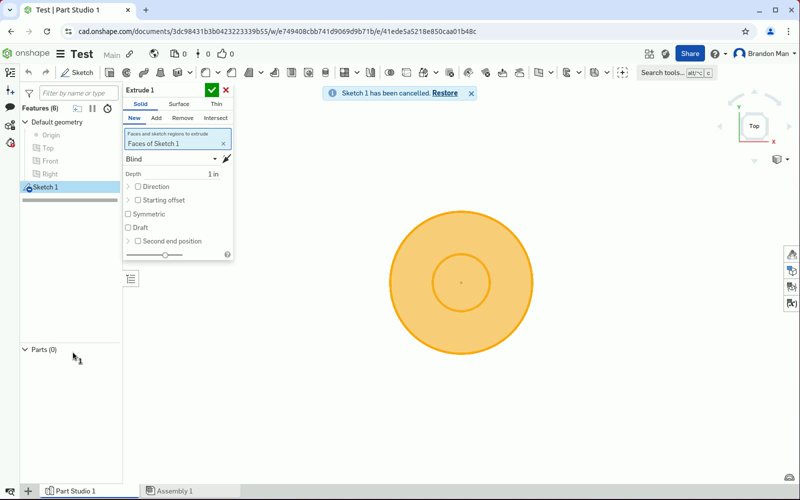
mouse_move(143, 106)
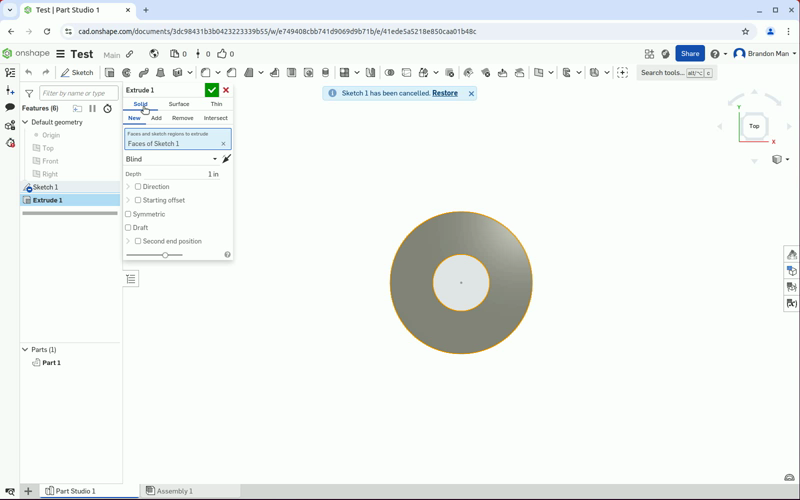
click(143, 106)
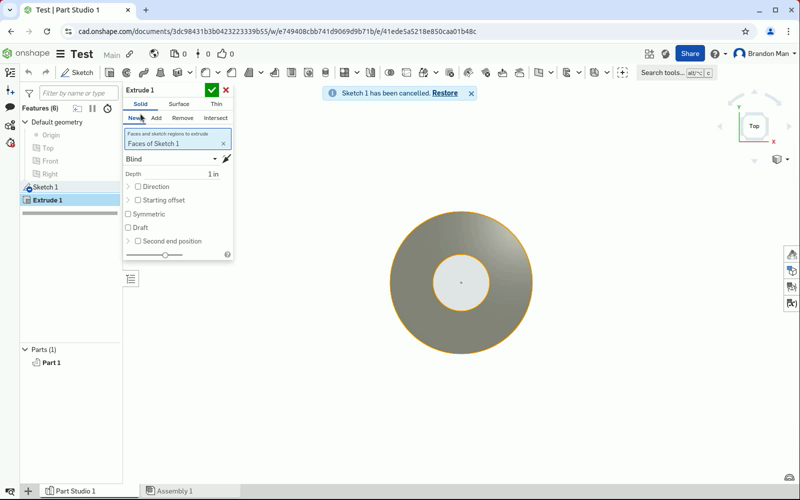
mouse_move(137, 120)
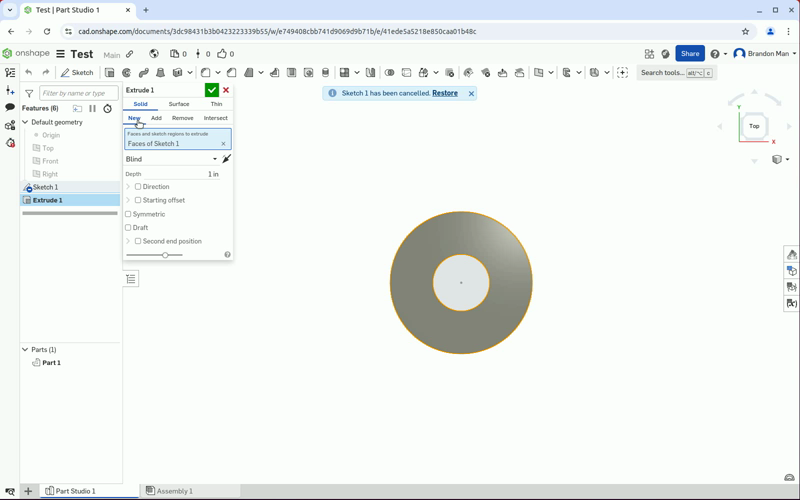
click(137, 120)
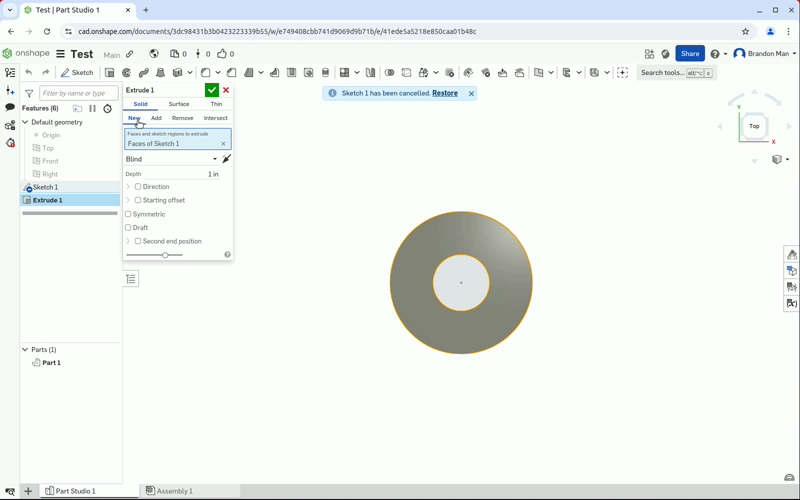
key(tab, 4)
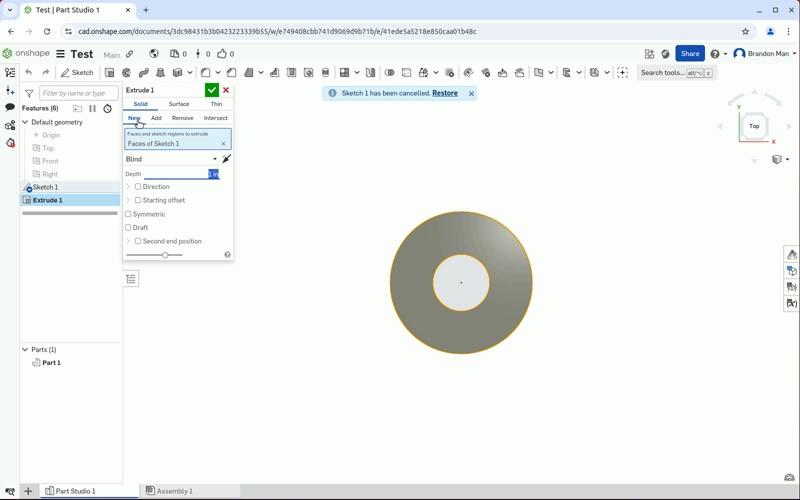
text(3.851)
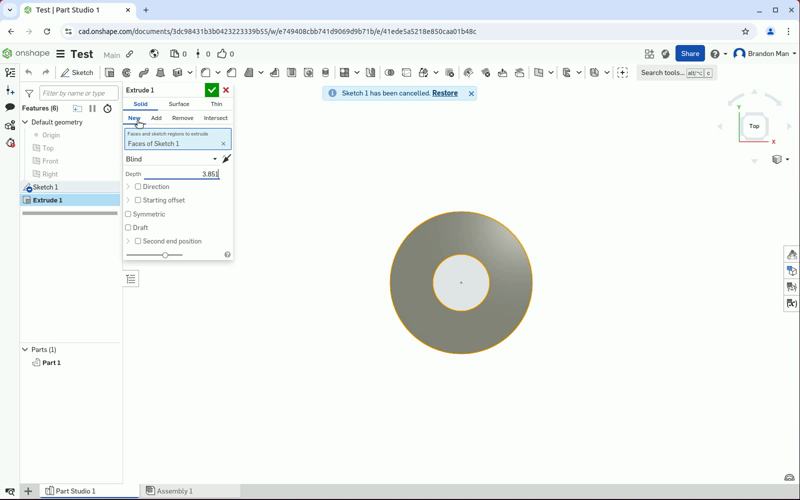
key(enter)
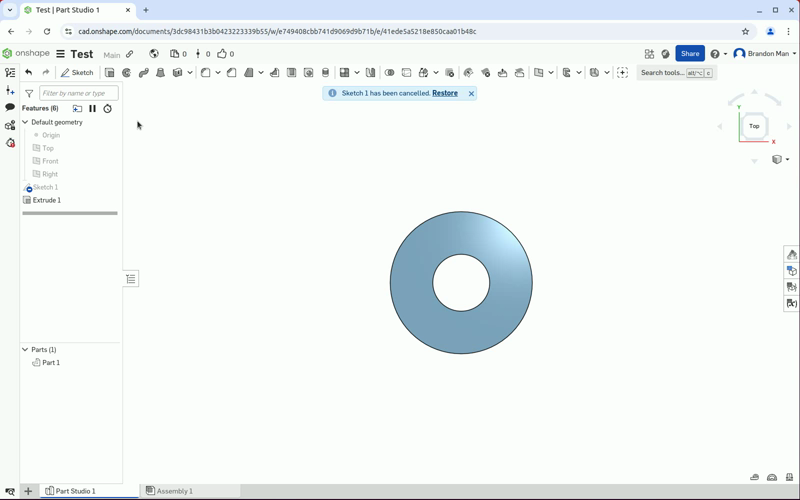
key(shift+h)
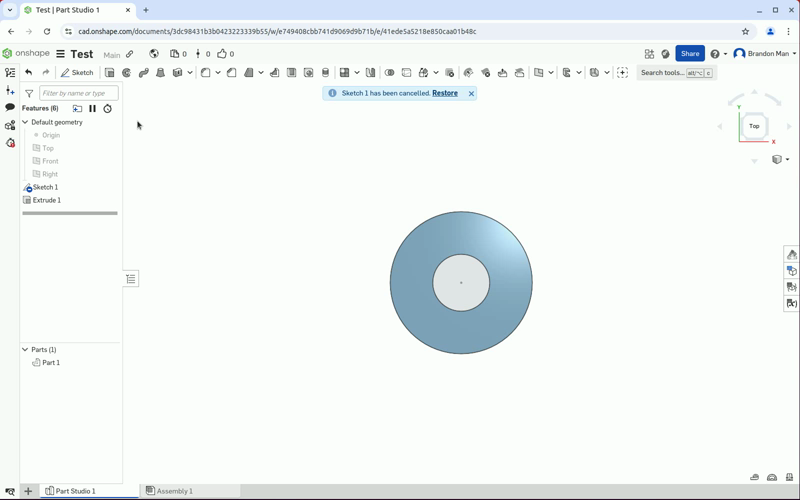
key(shift+h)
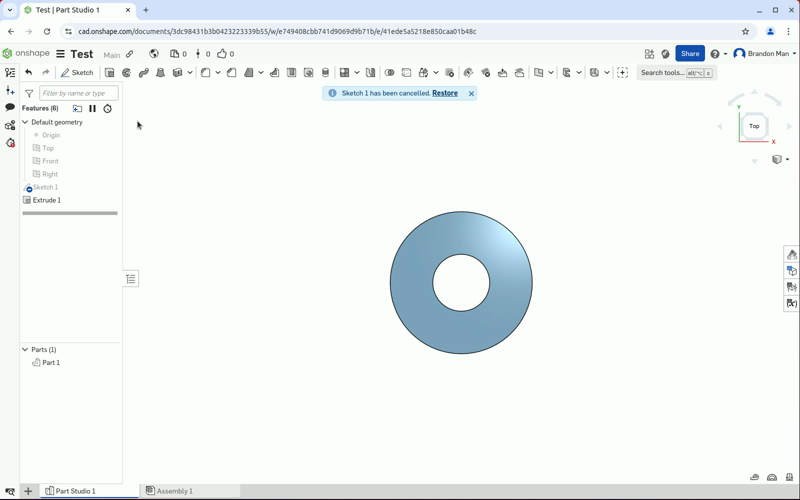
mouse_move(73, 189)
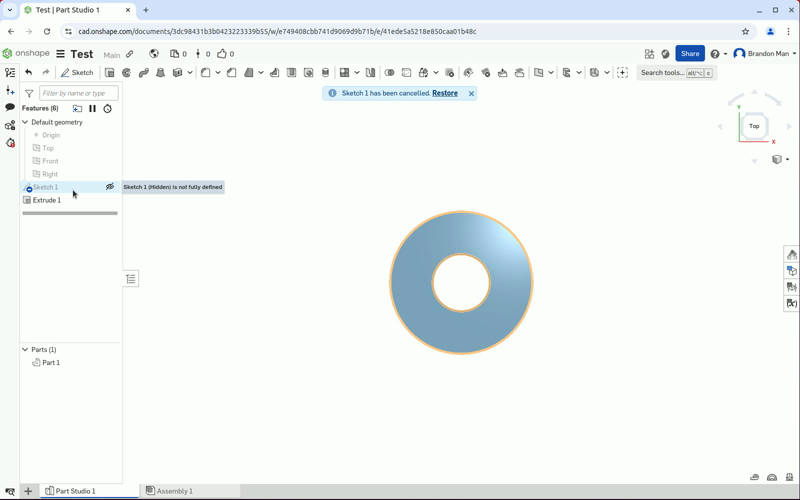
click(73, 189)
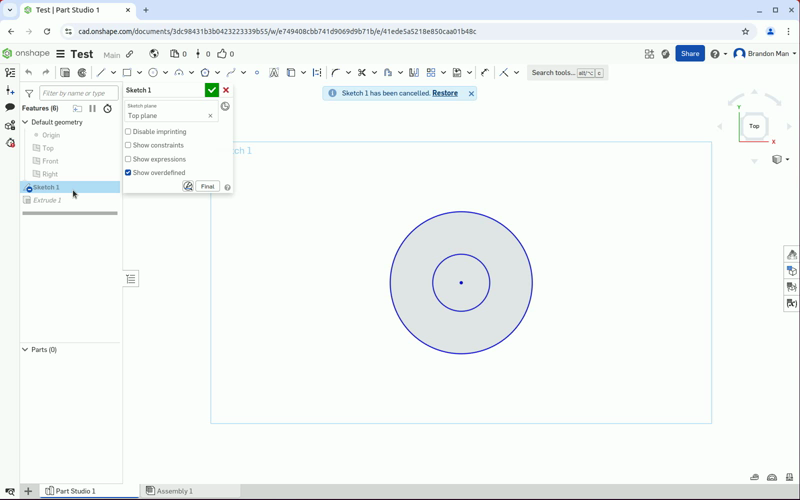
mouse_move(229, 92)
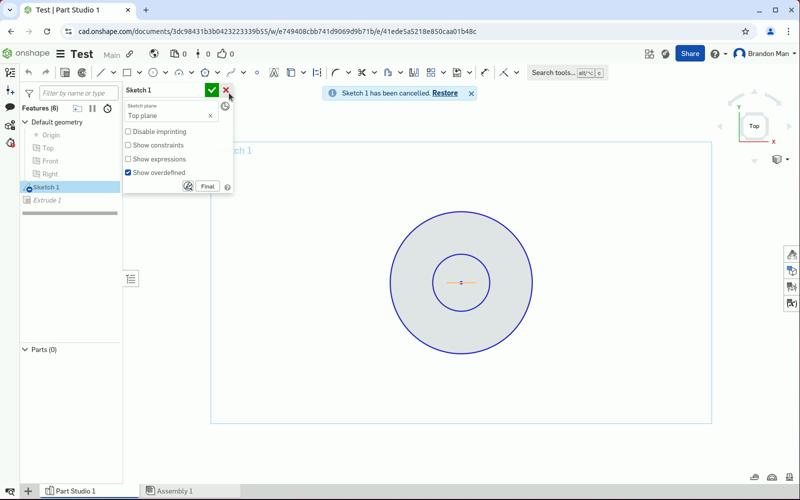
click(229, 92)
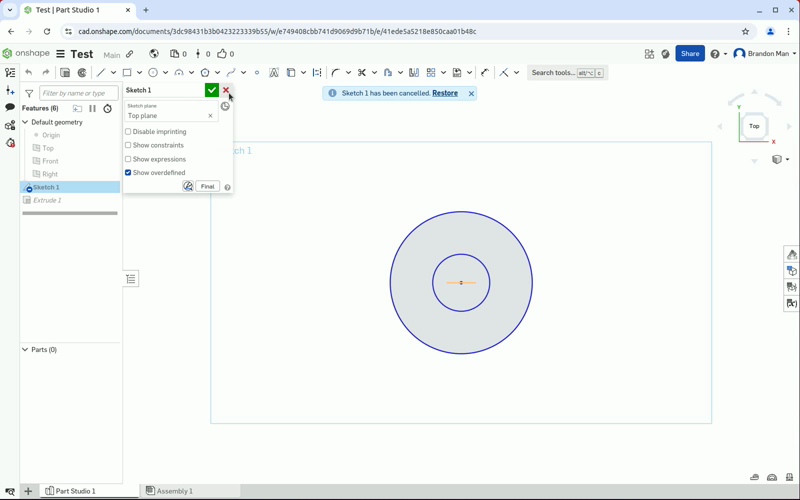
key(shift+s)
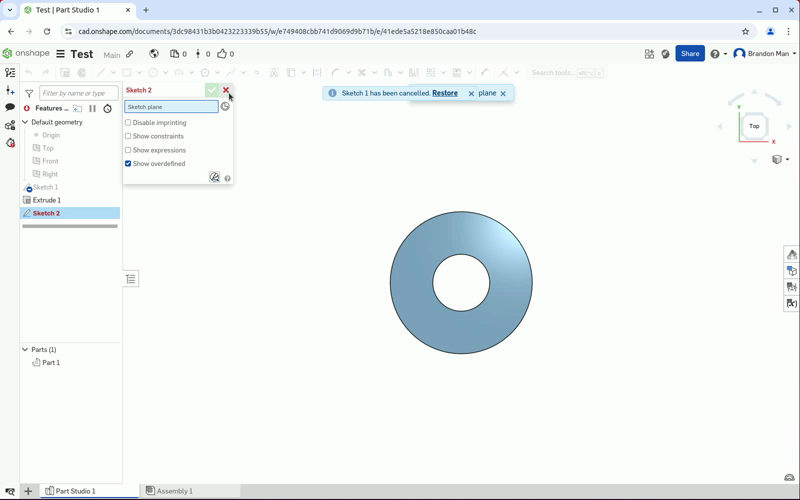
mouse_move(73, 150)
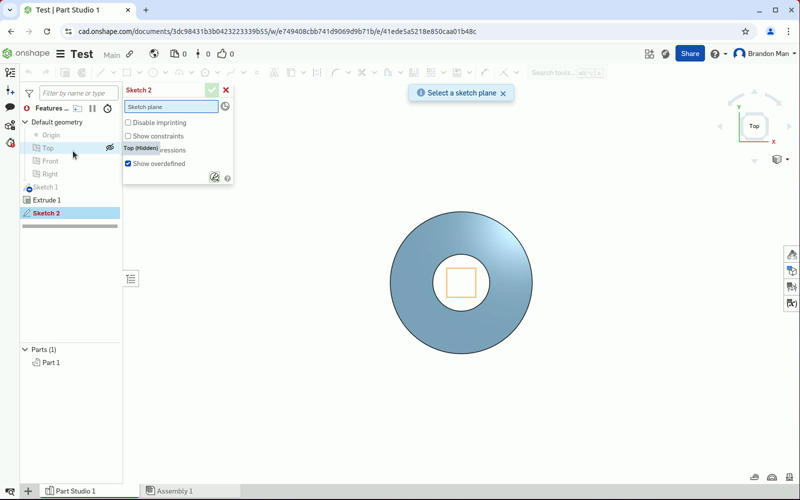
click(73, 150)
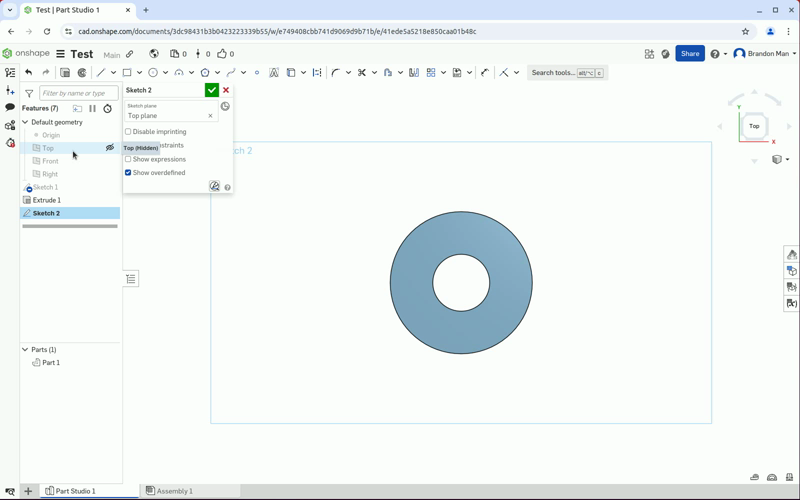
mouse_move(73, 352)
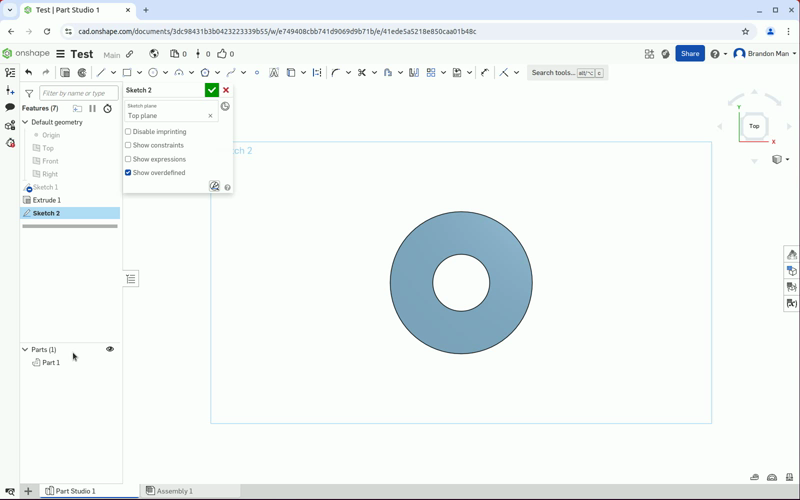
key(y)
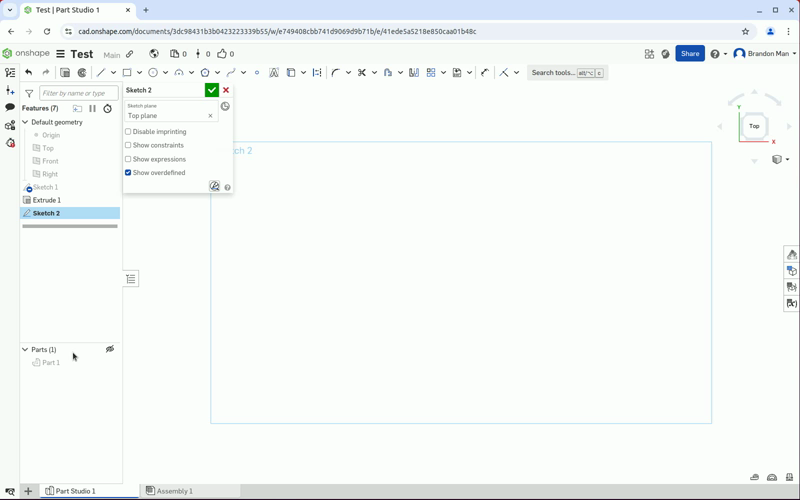
key(c)
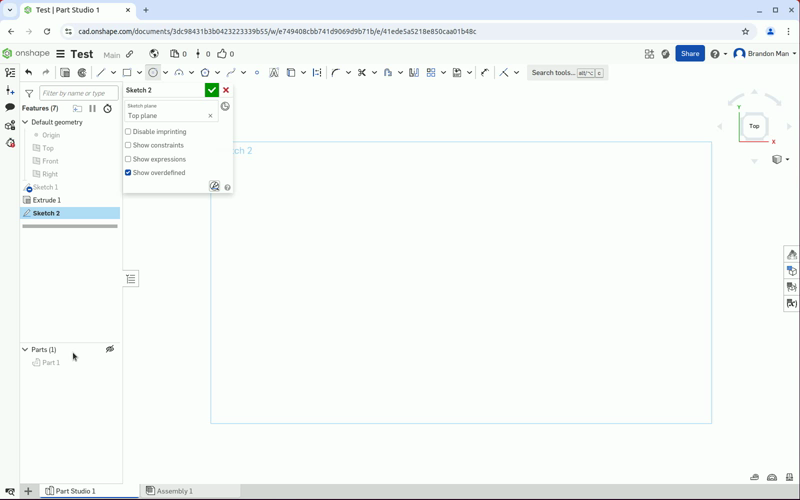
key_down(shift)
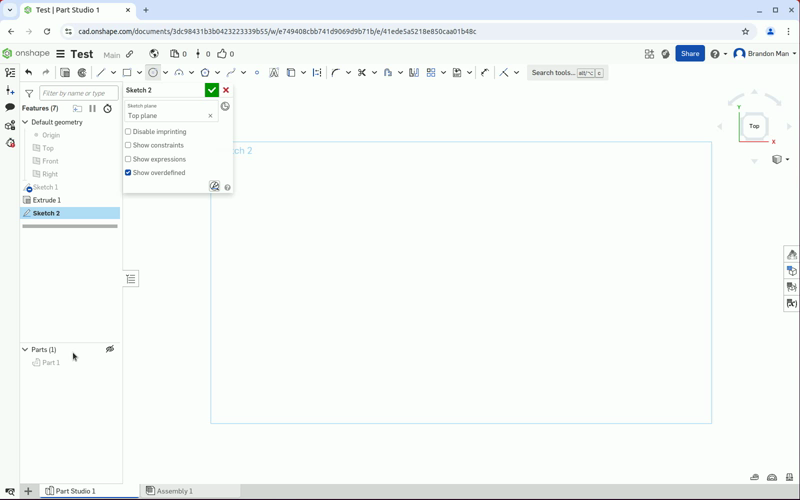
mouse_move(461, 282)
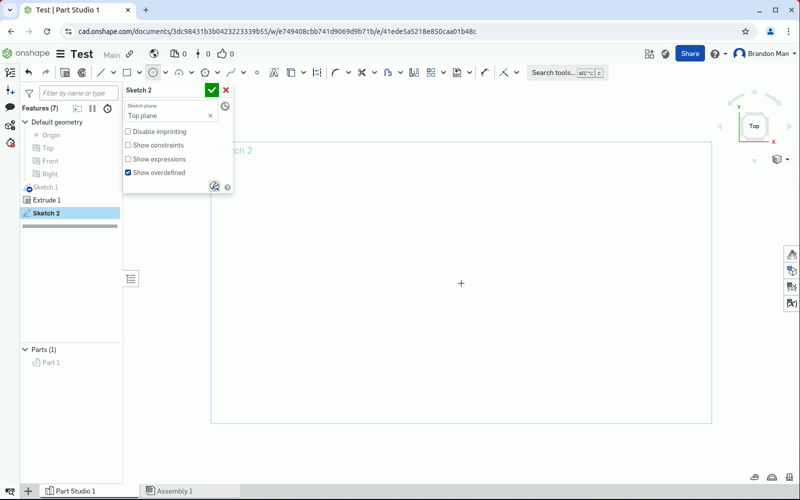
click(461, 282)
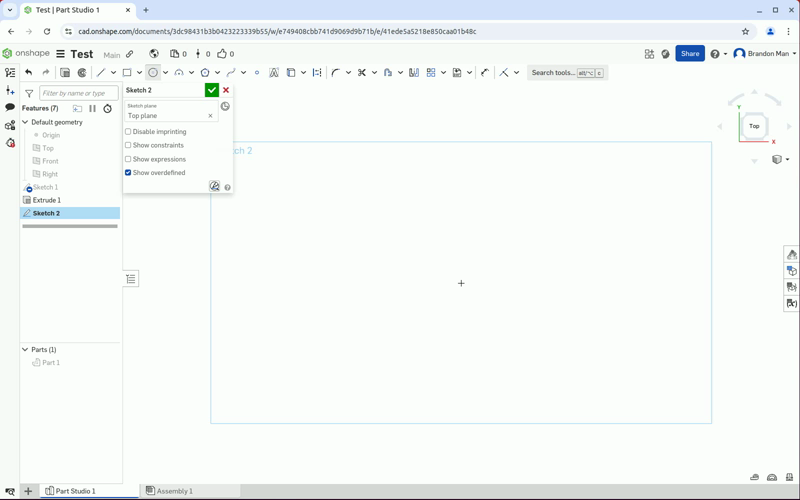
key_up(shift)
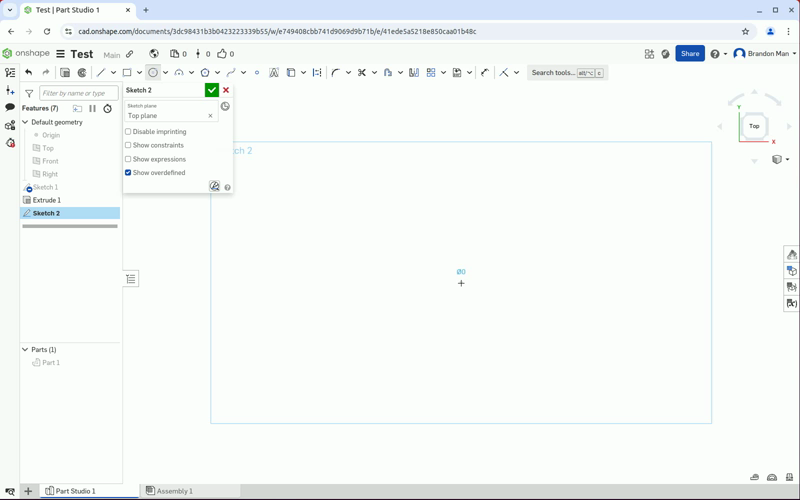
mouse_move(490, 282)
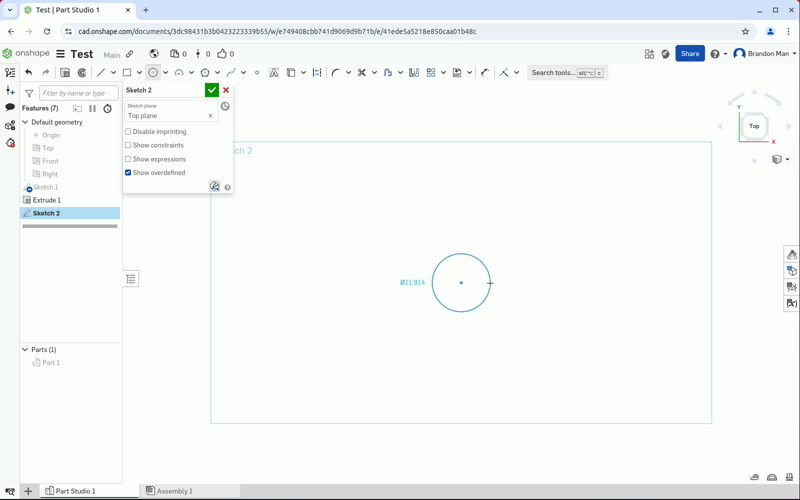
click(490, 282)
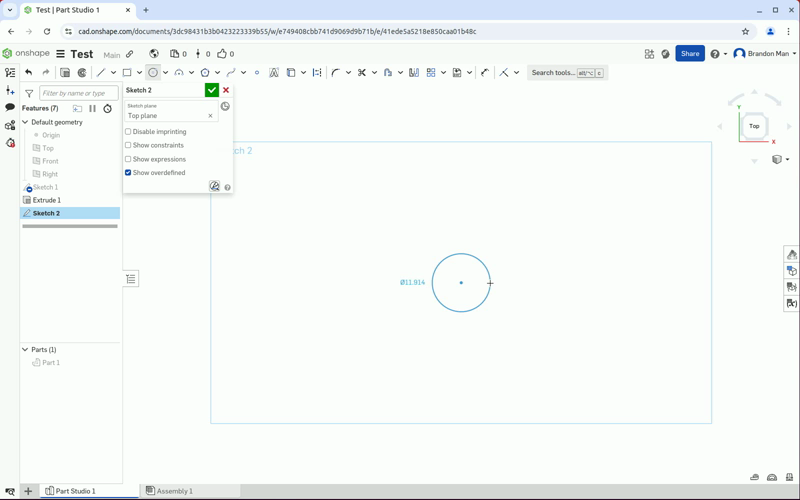
key(esc)
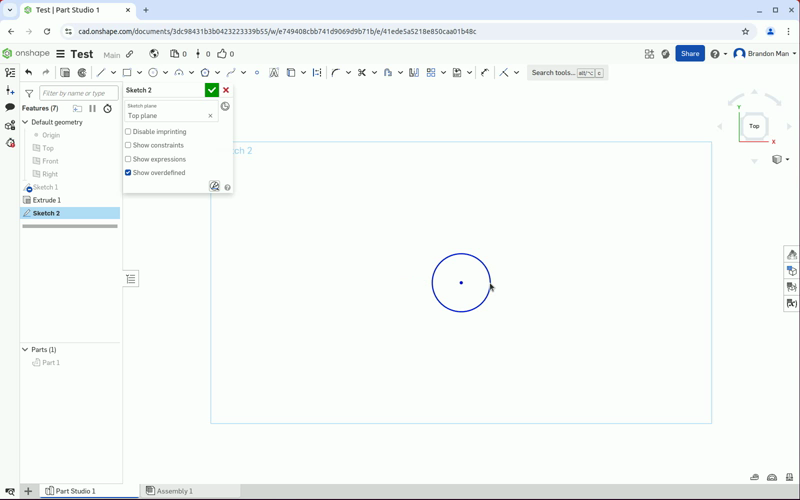
key(c)
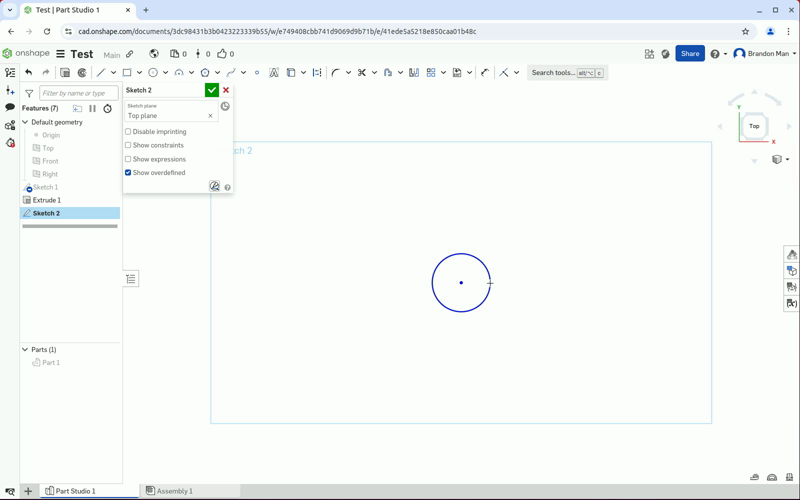
key_down(shift)
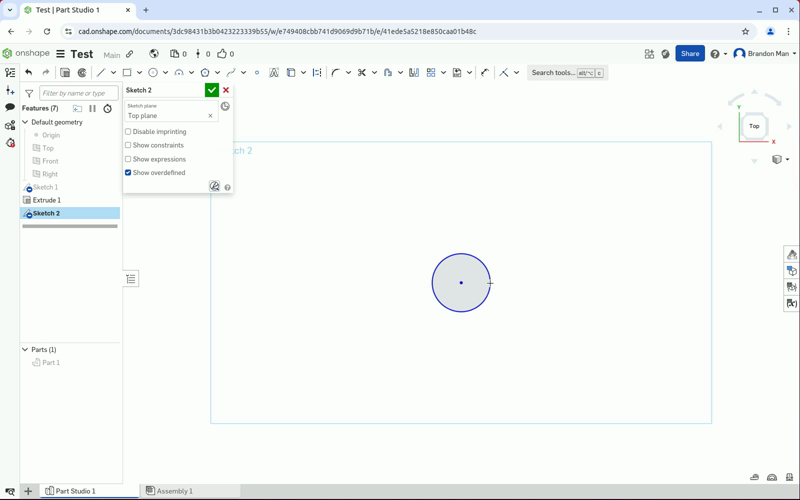
mouse_move(461, 282)
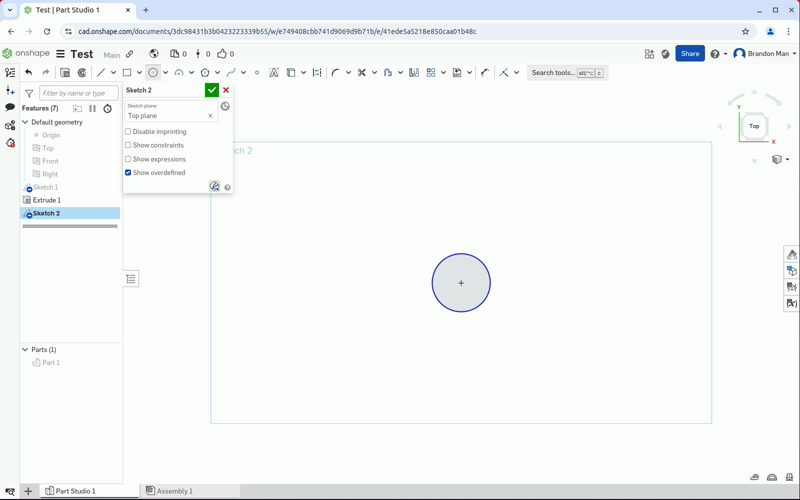
click(461, 282)
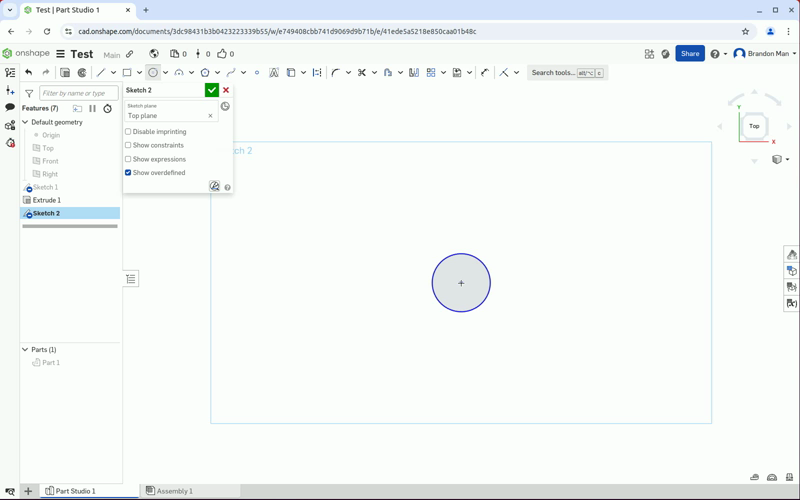
key_up(shift)
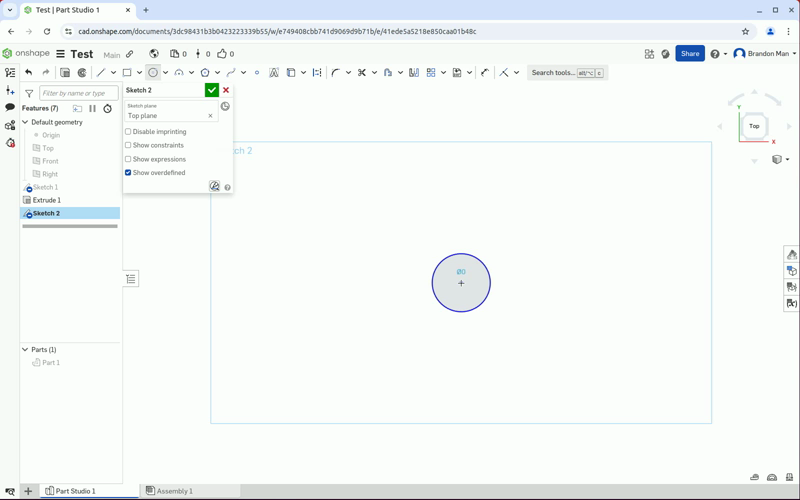
mouse_move(485, 282)
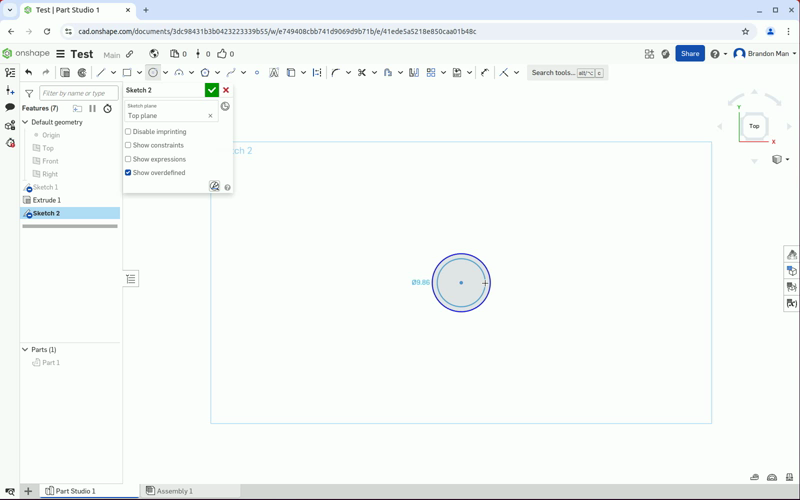
click(485, 282)
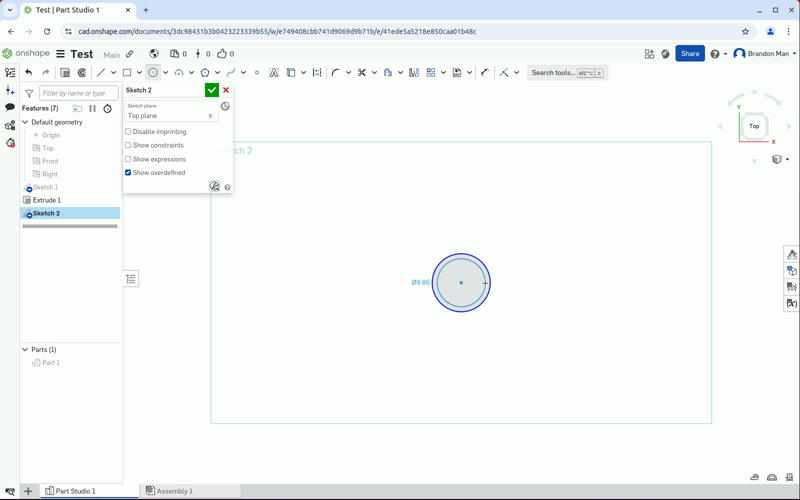
key(esc)
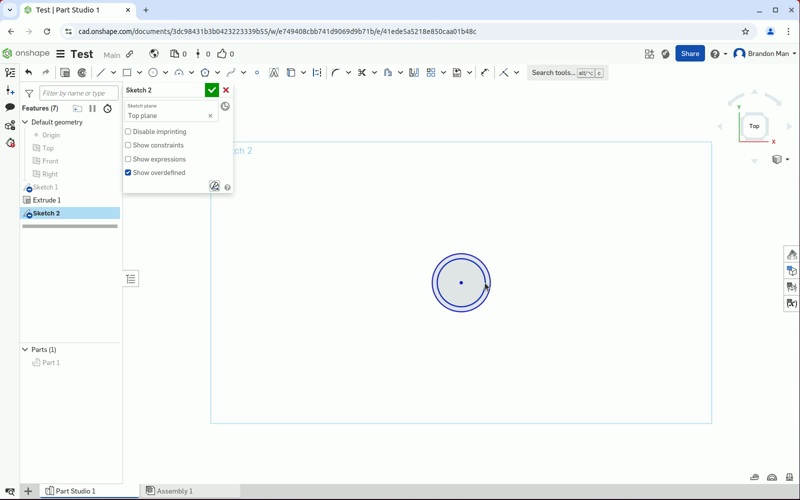
mouse_move(440, 297)
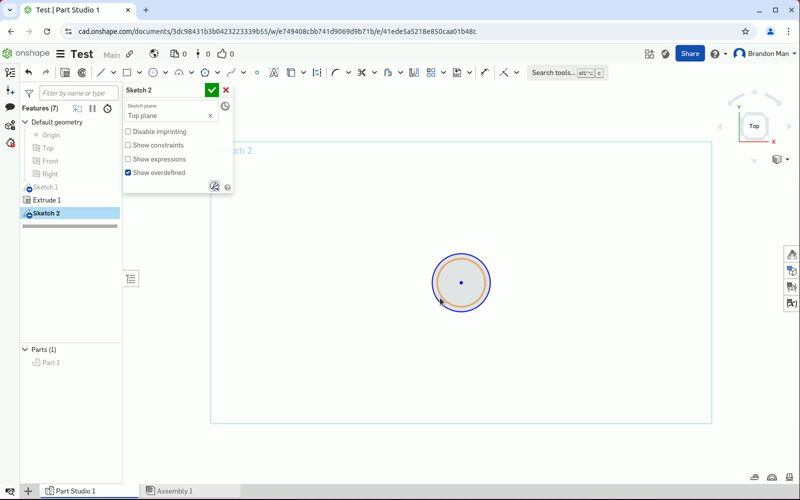
scroll(6)
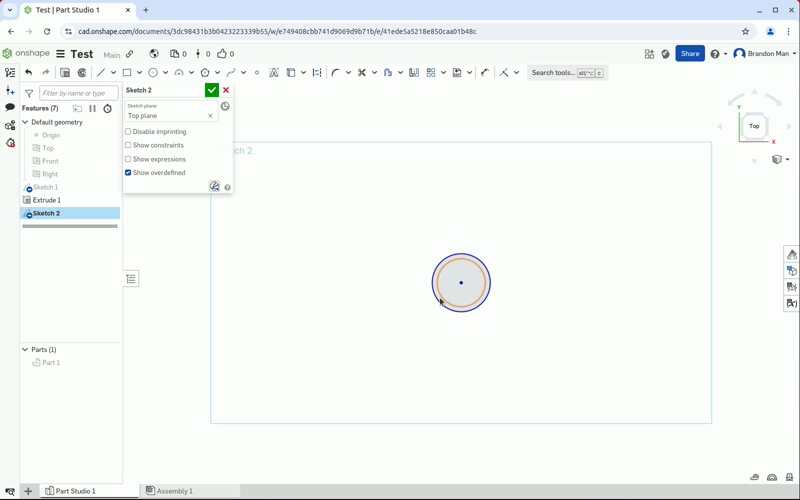
scroll(6)
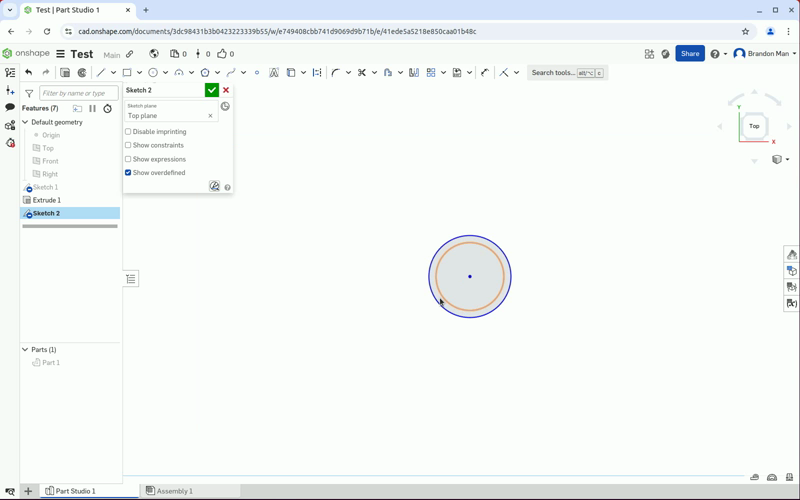
scroll(6)
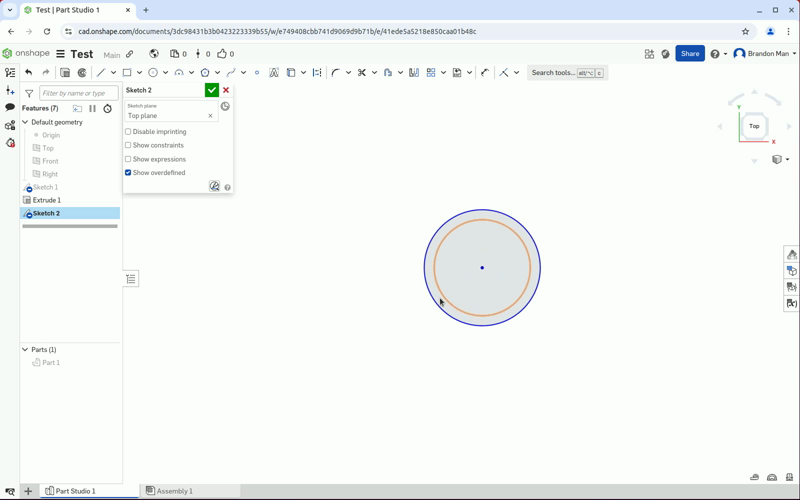
scroll(6)
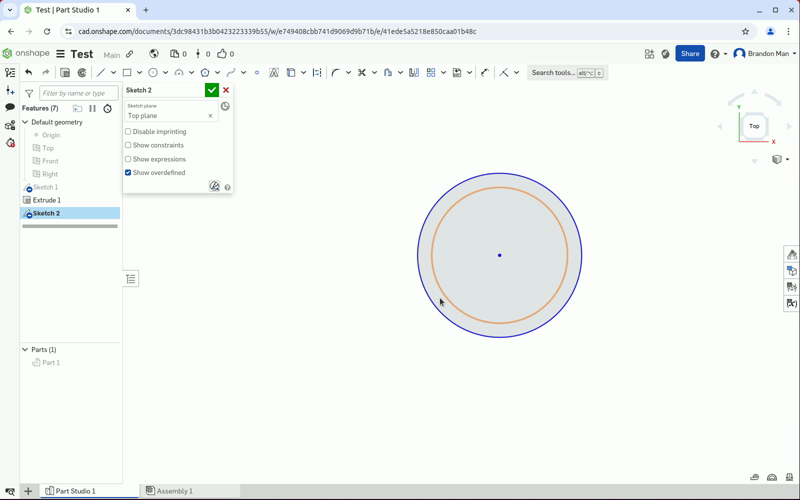
scroll(6)
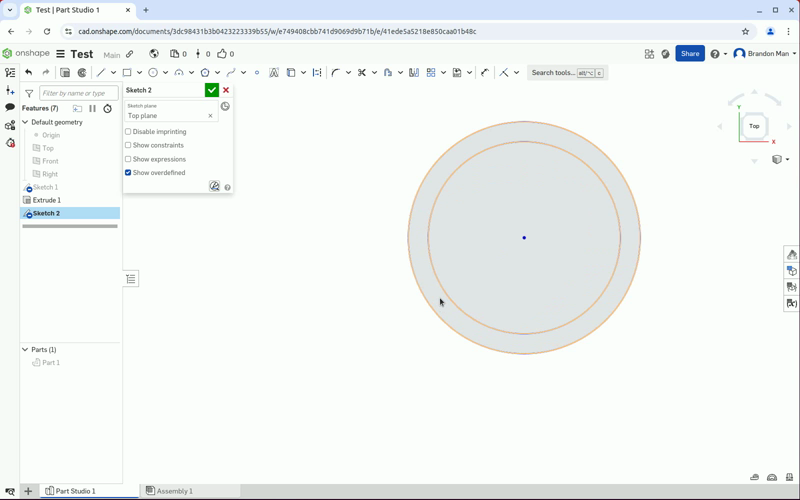
scroll(6)
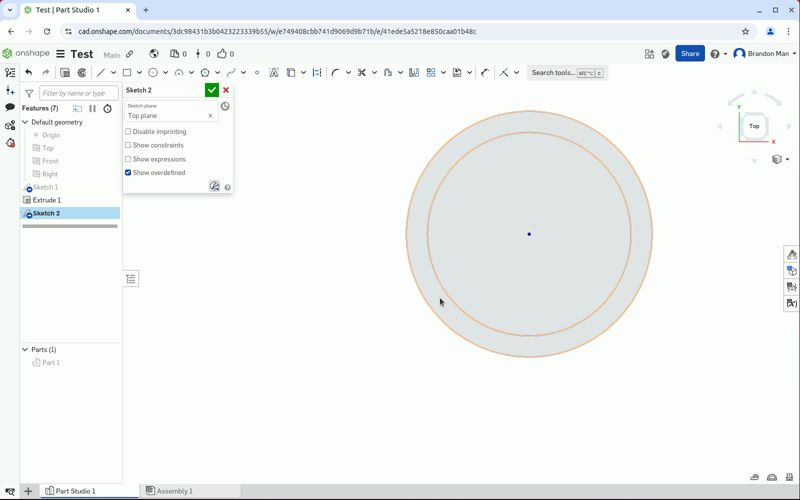
scroll(6)
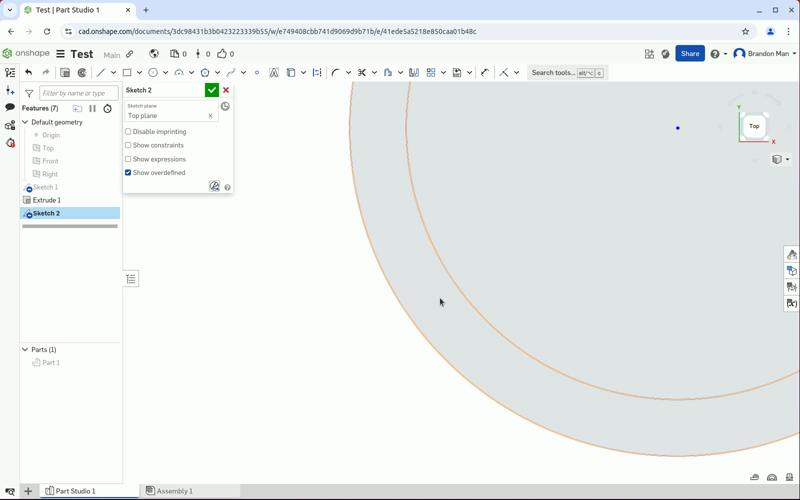
click(440, 297)
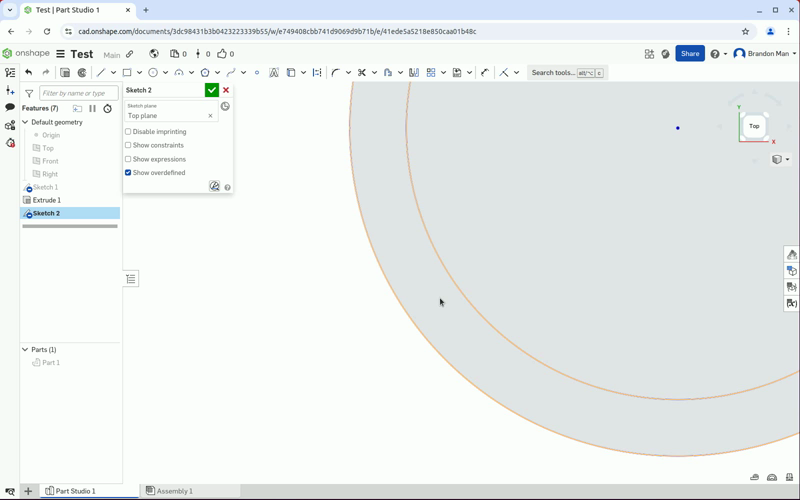
scroll(-6)
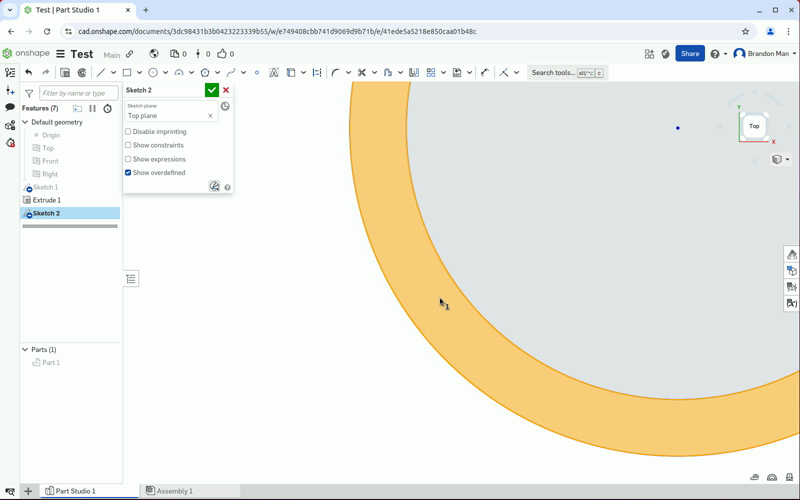
scroll(-6)
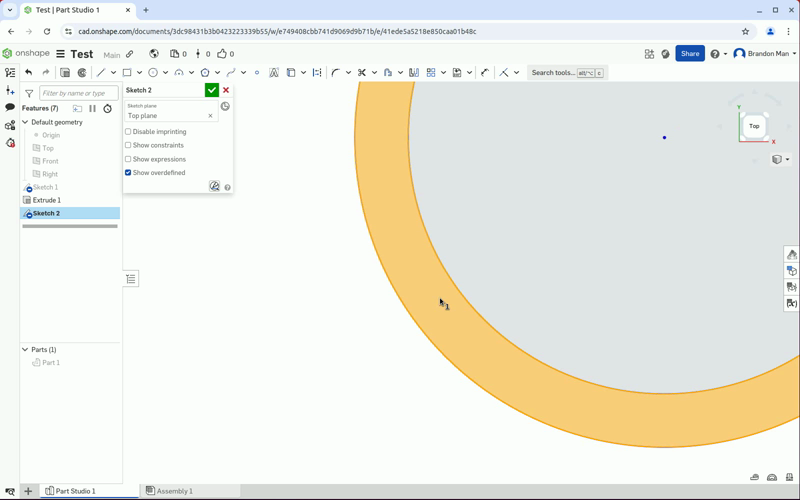
scroll(-6)
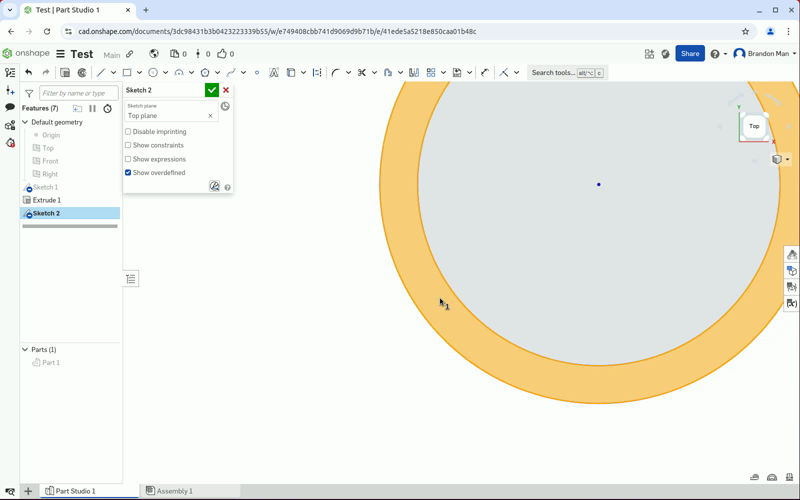
scroll(-6)
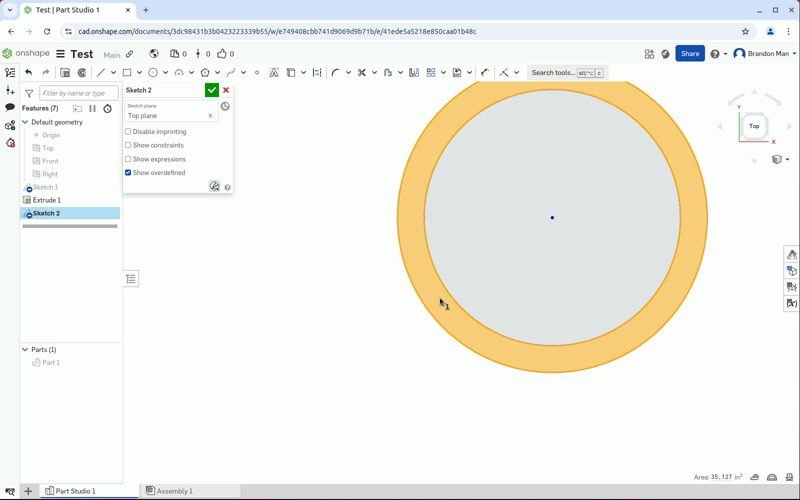
scroll(-6)
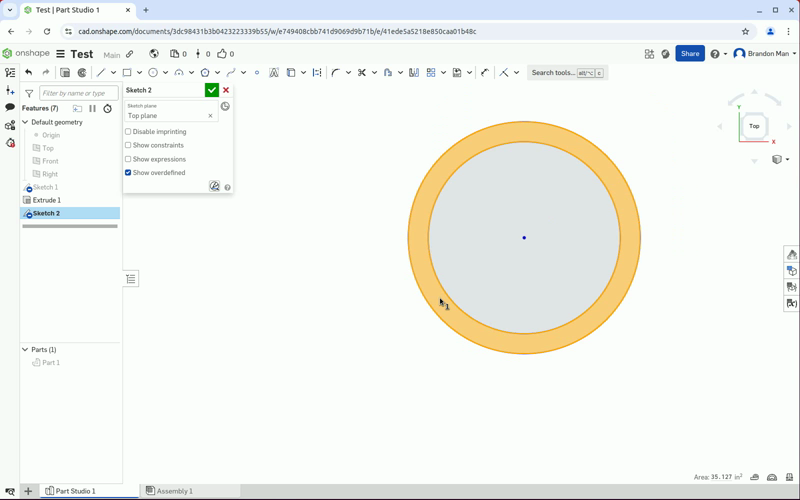
scroll(-6)
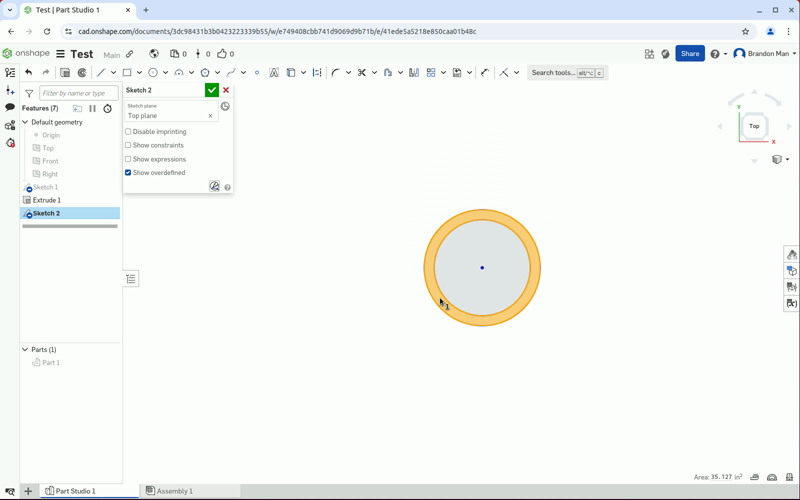
scroll(-6)
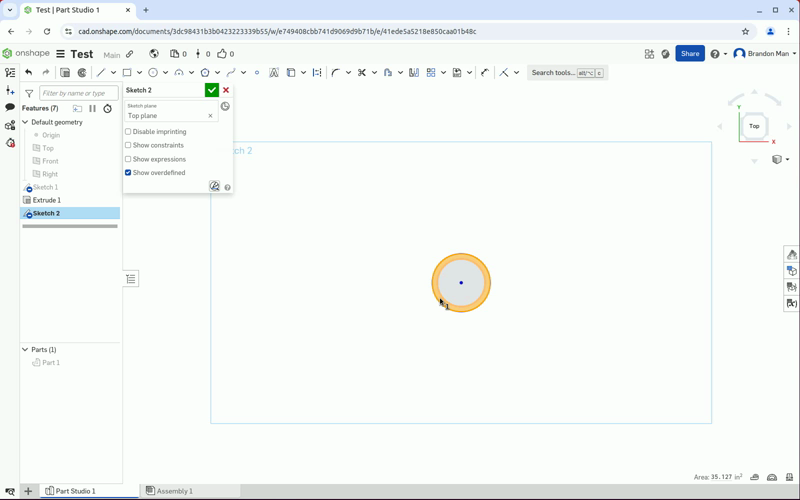
mouse_move(73, 352)
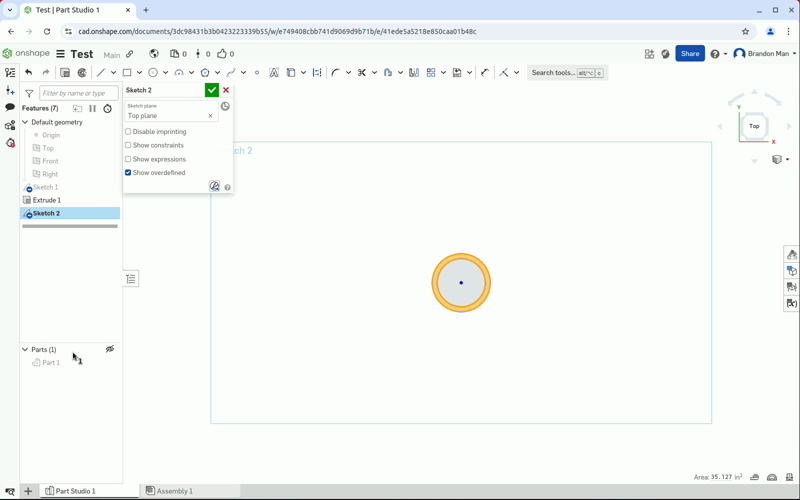
key(shift+y)
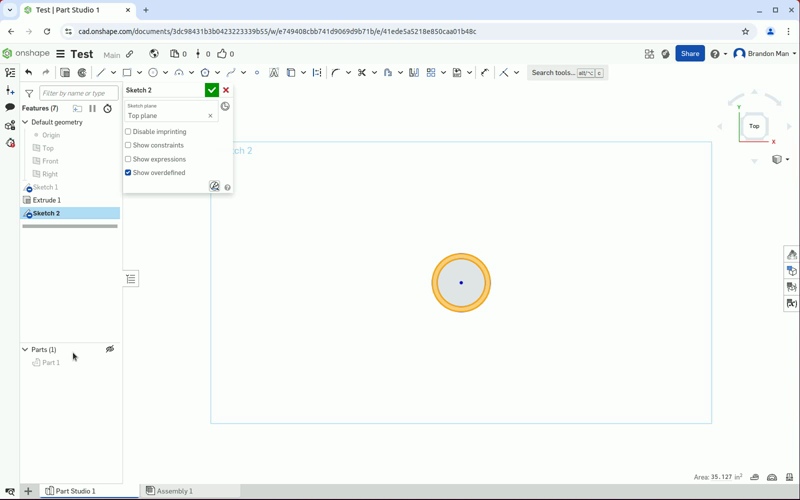
key(shift+e)
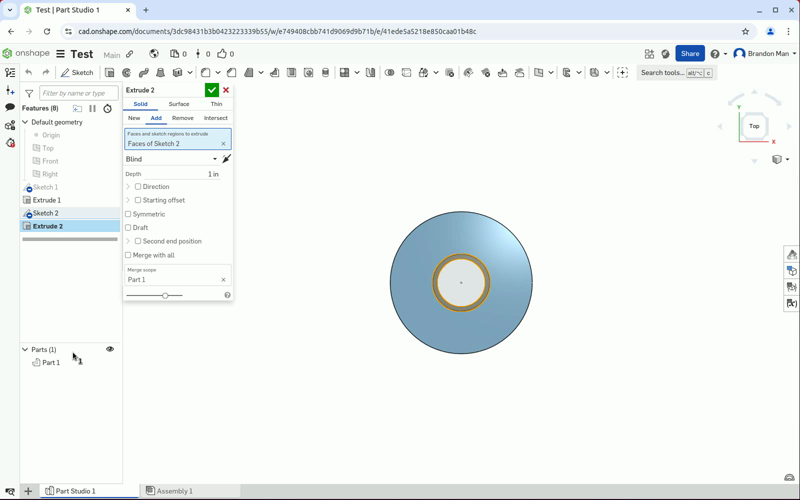
mouse_move(143, 106)
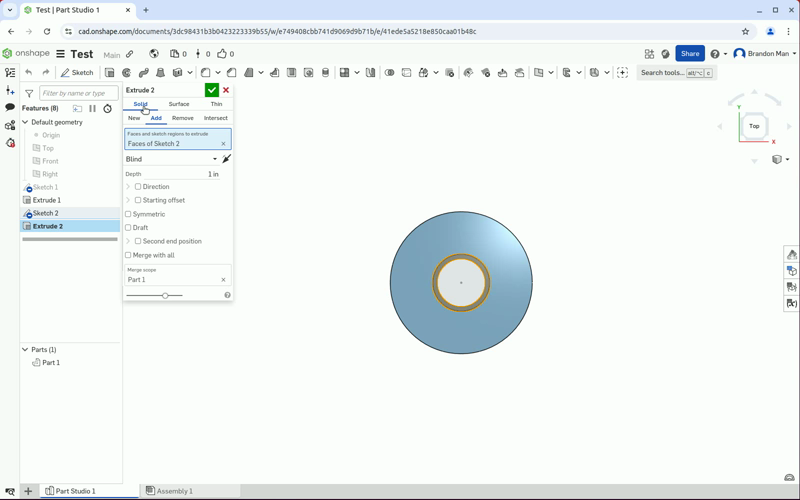
click(143, 106)
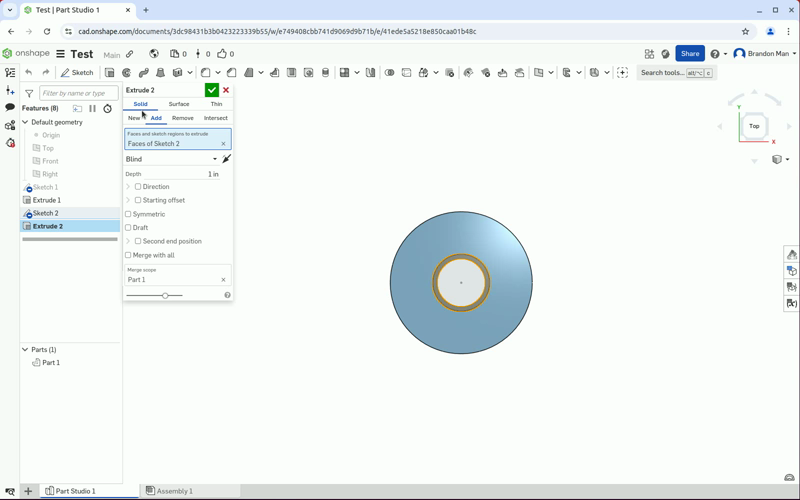
mouse_move(137, 120)
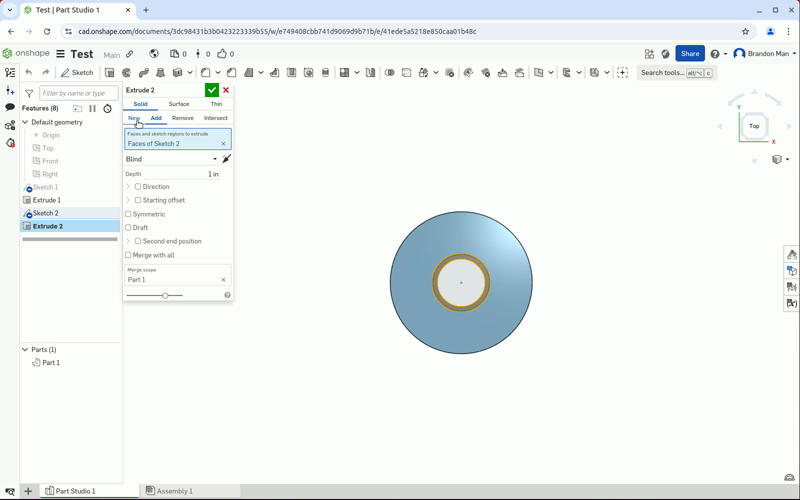
click(137, 120)
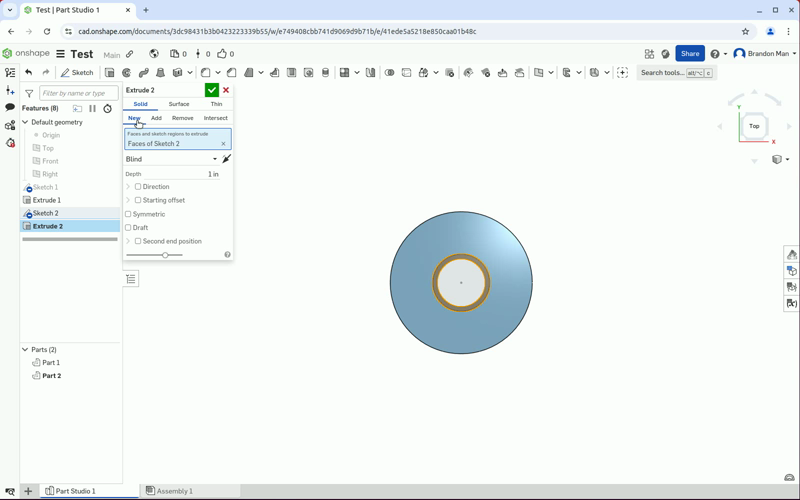
key(tab, 4)
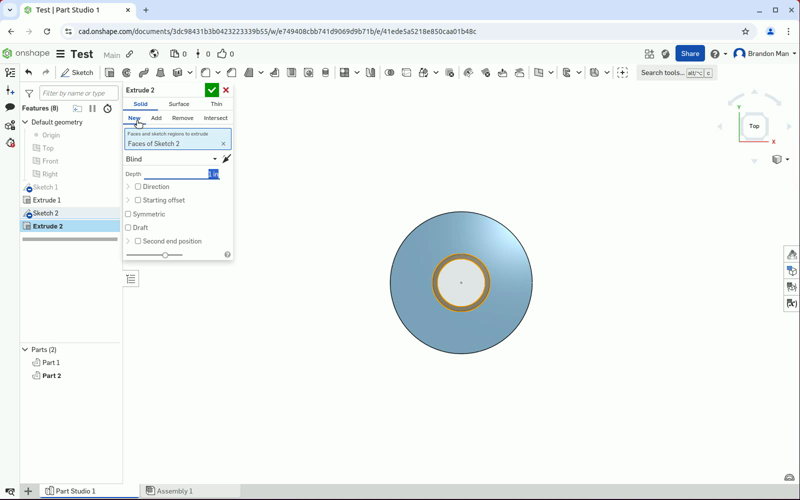
text(3.851)
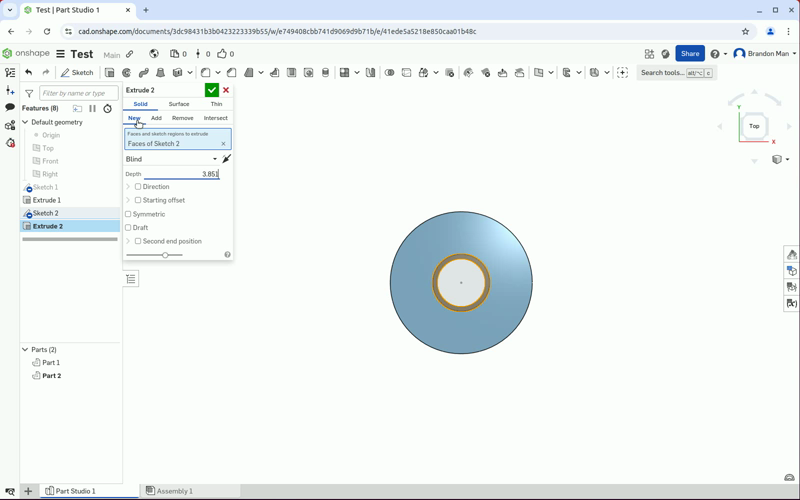
key(enter)
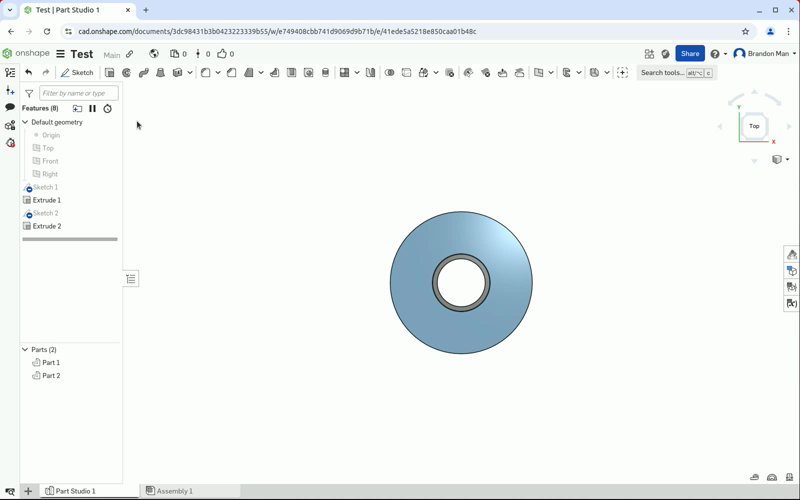
key(shift+h)
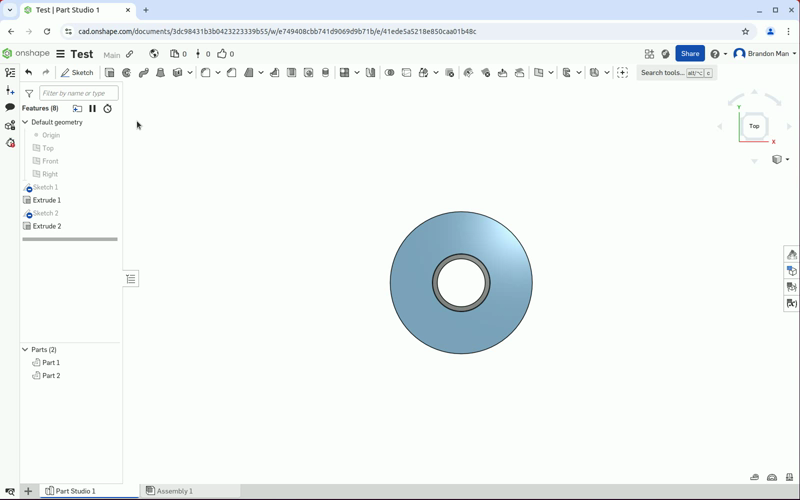
key(shift+h)
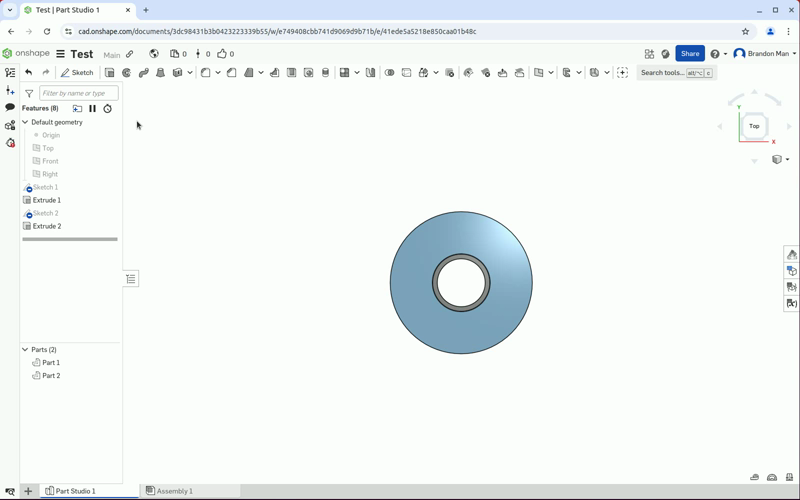
mouse_move(73, 189)
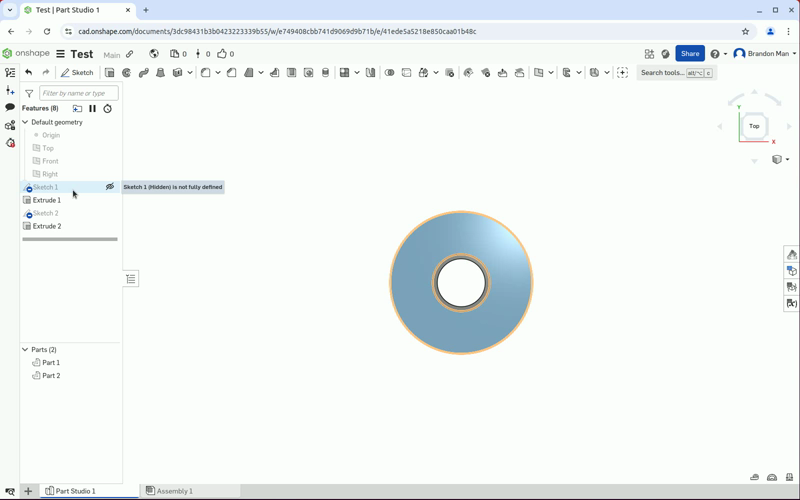
click(73, 189)
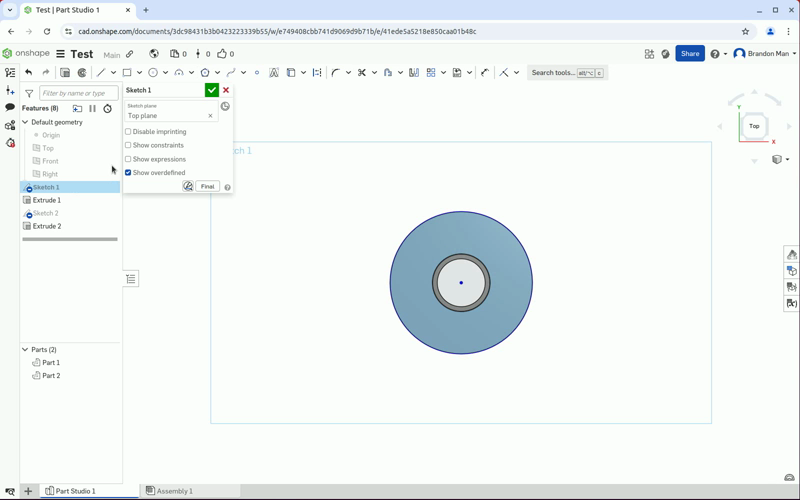
mouse_move(229, 92)
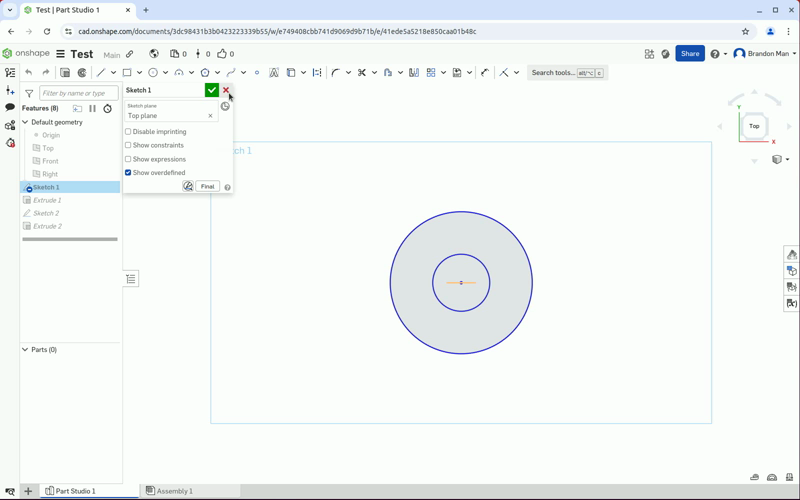
click(229, 92)
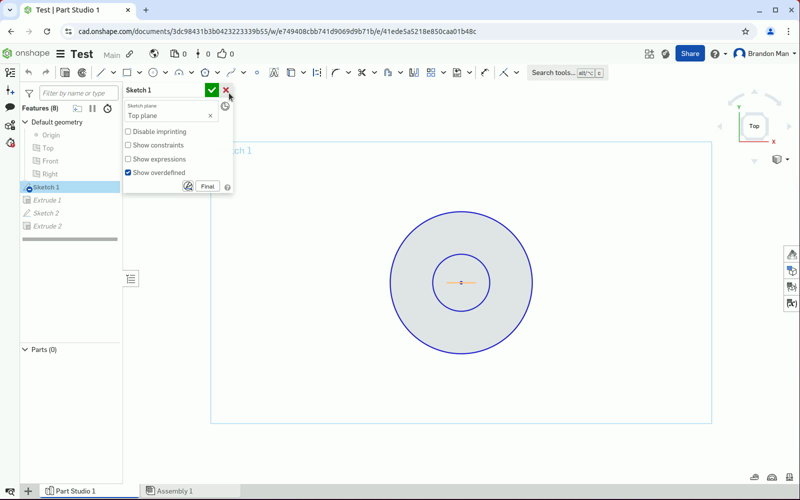
key(shift+s)
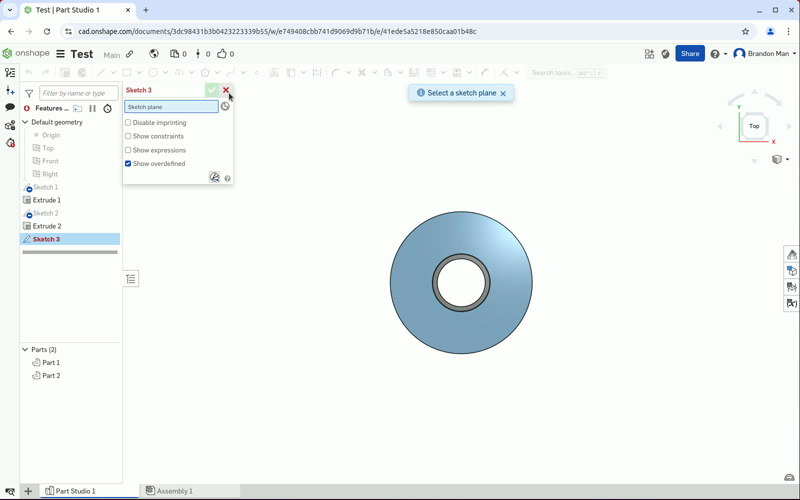
mouse_move(73, 150)
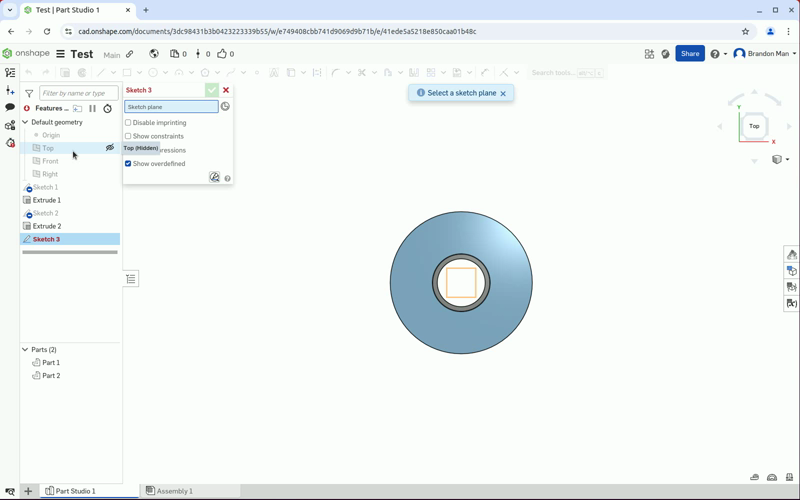
click(73, 150)
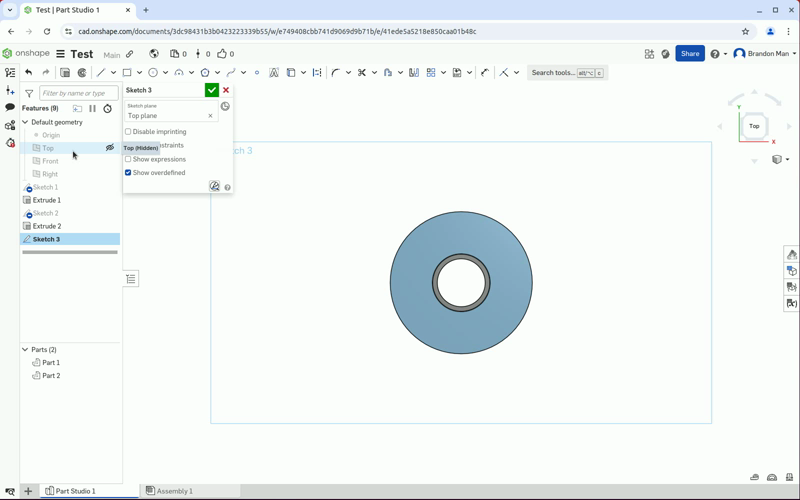
mouse_move(73, 352)
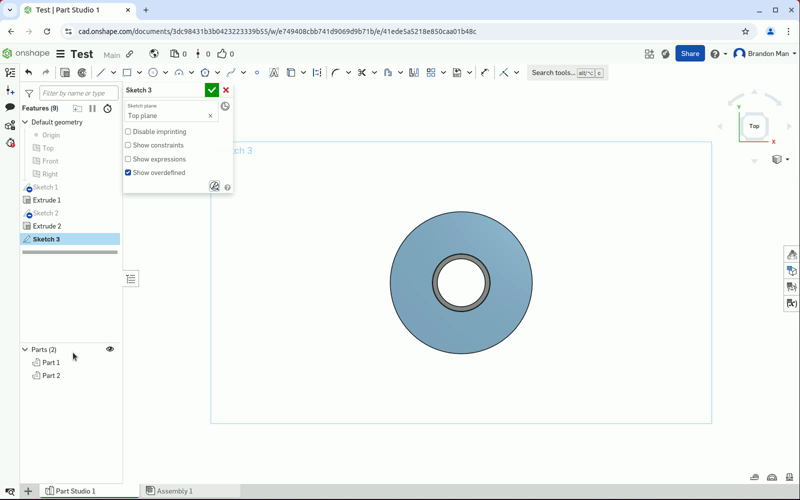
key(y)
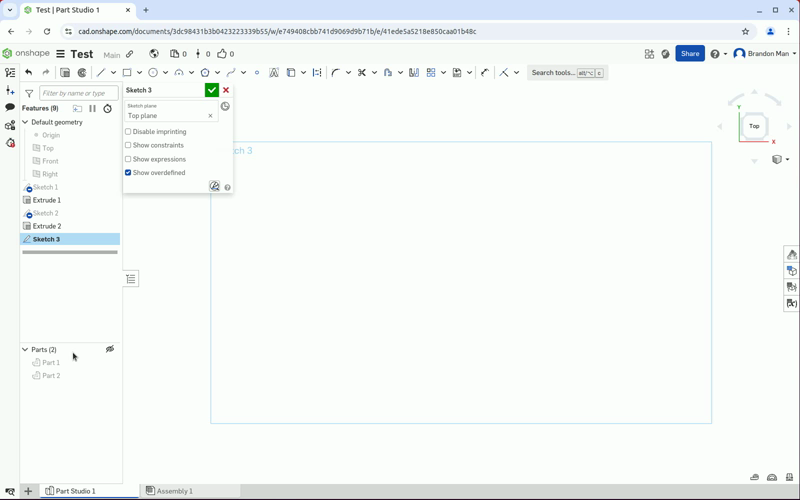
key(c)
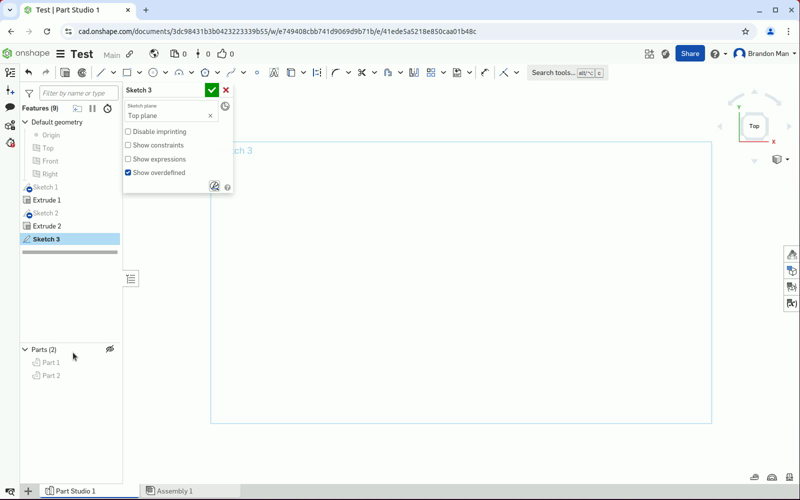
key_down(shift)
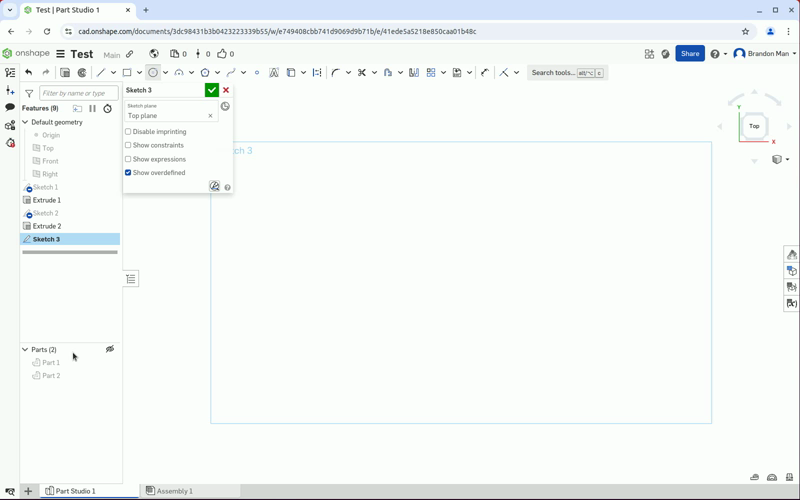
mouse_move(461, 282)
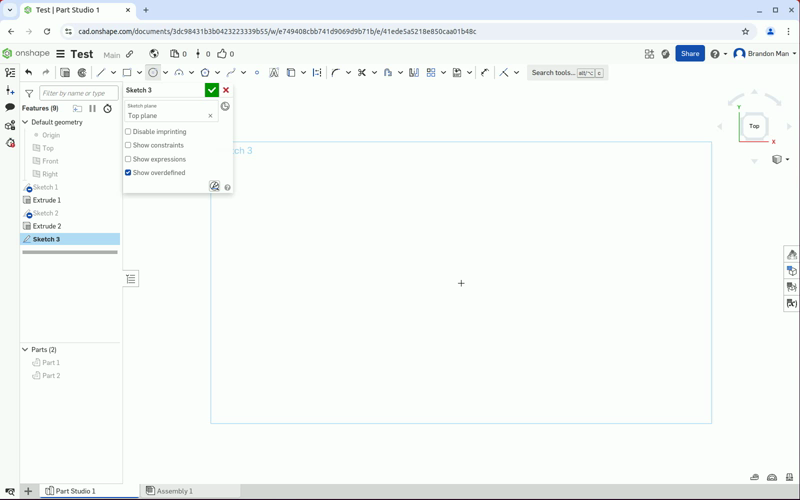
click(461, 282)
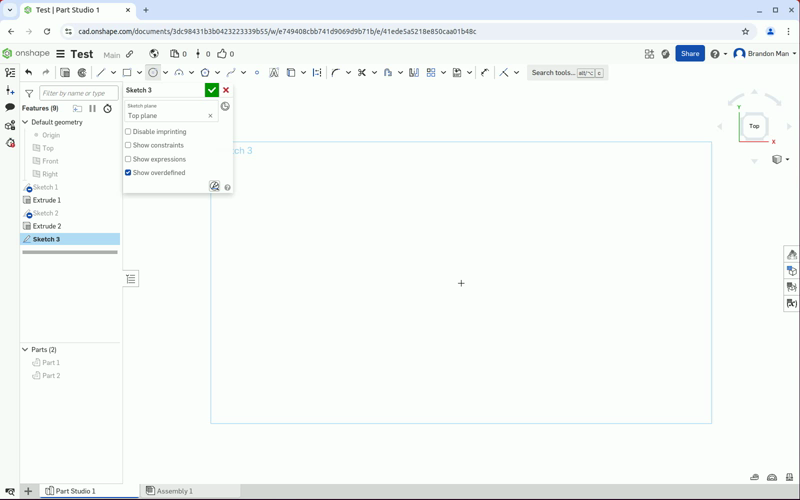
key_up(shift)
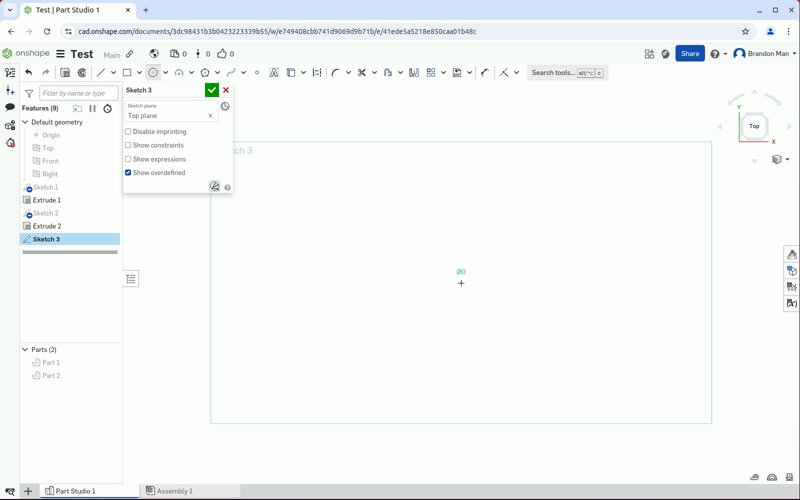
mouse_move(490, 282)
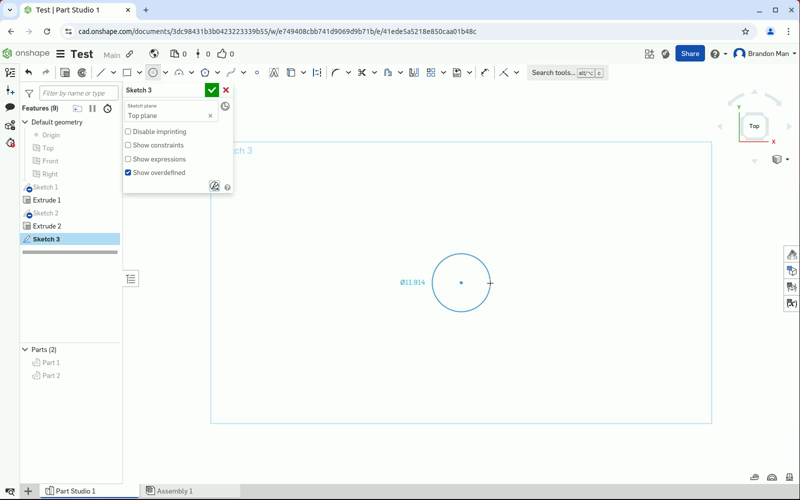
click(490, 282)
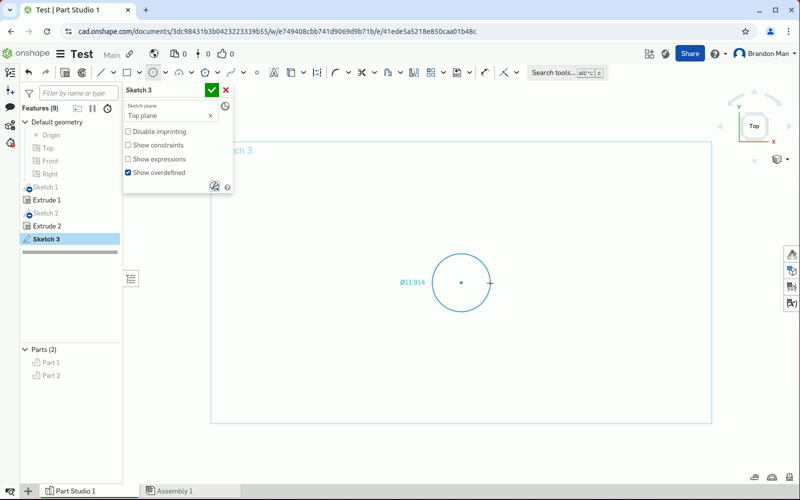
key(esc)
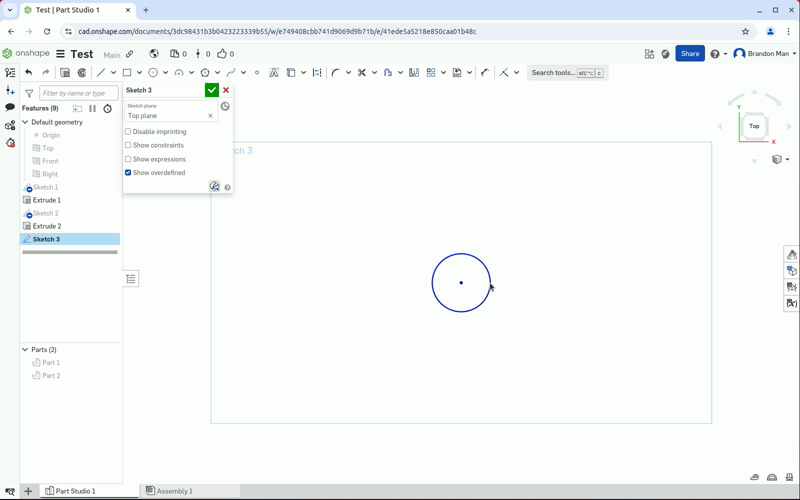
key(c)
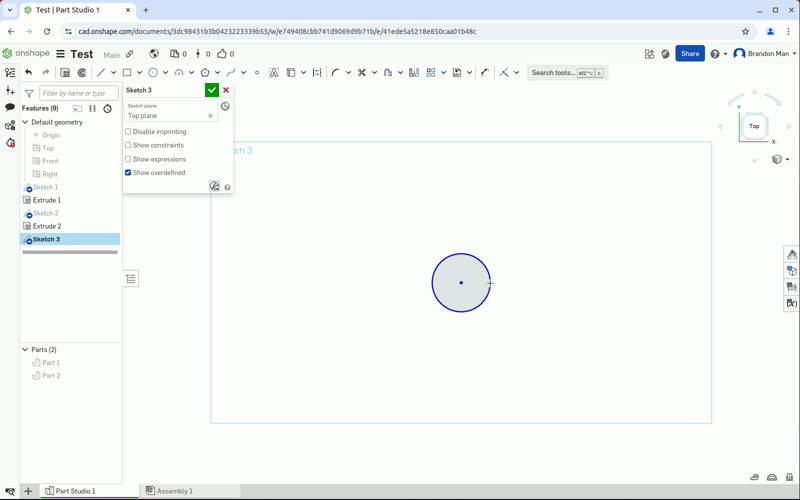
key_down(shift)
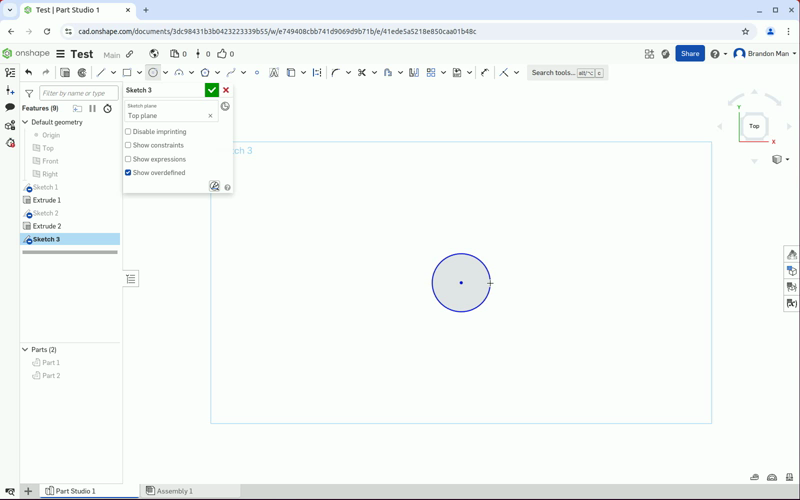
mouse_move(461, 282)
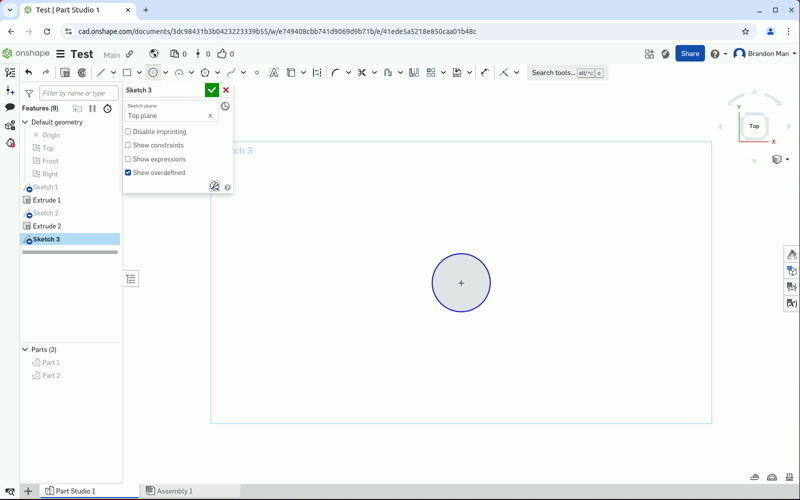
click(461, 282)
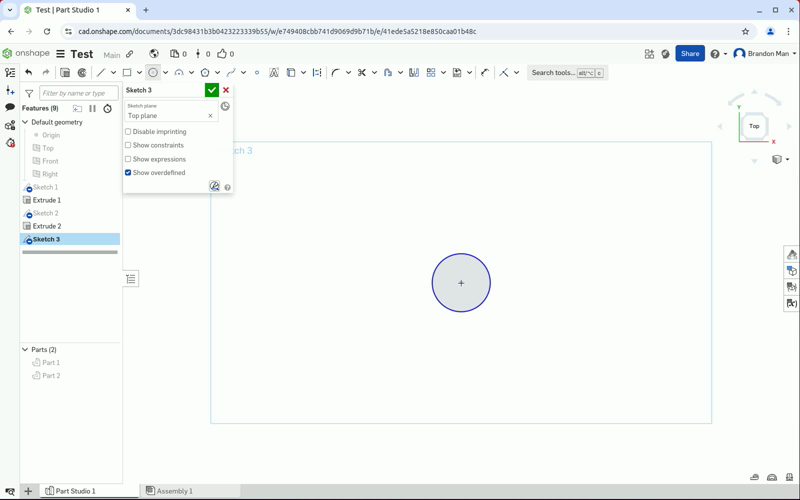
key_up(shift)
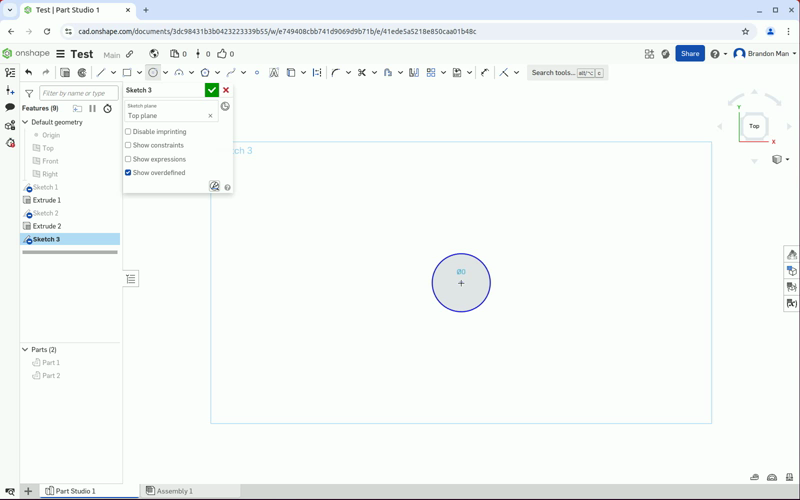
mouse_move(485, 282)
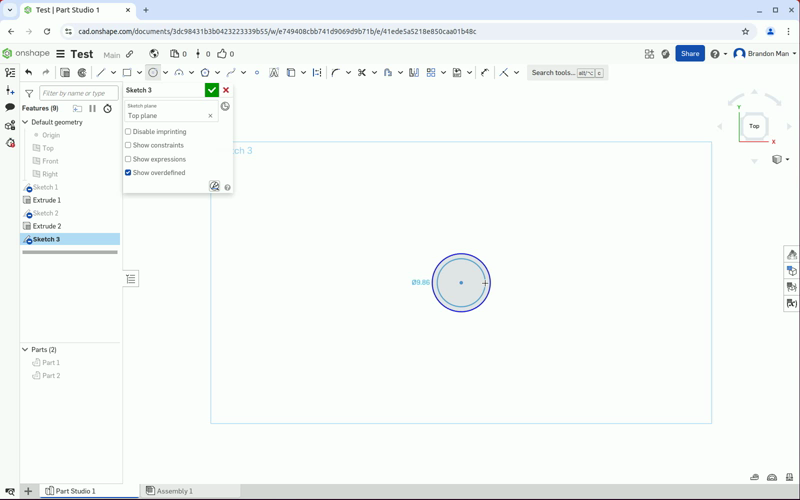
click(485, 282)
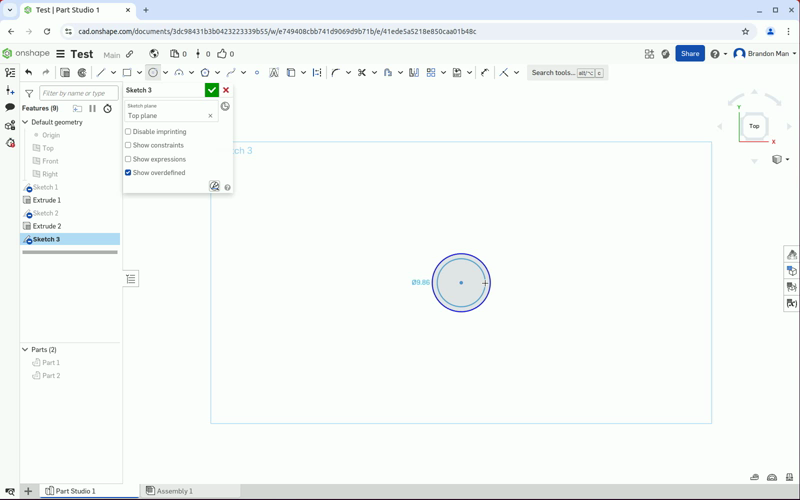
key(esc)
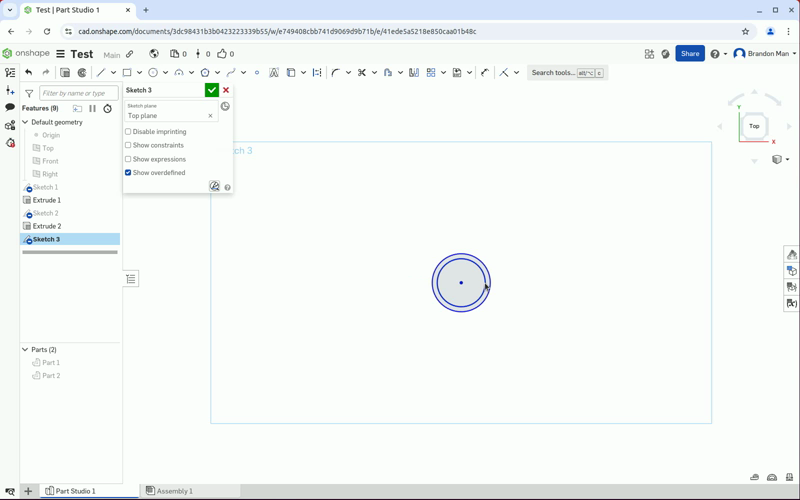
mouse_move(482, 299)
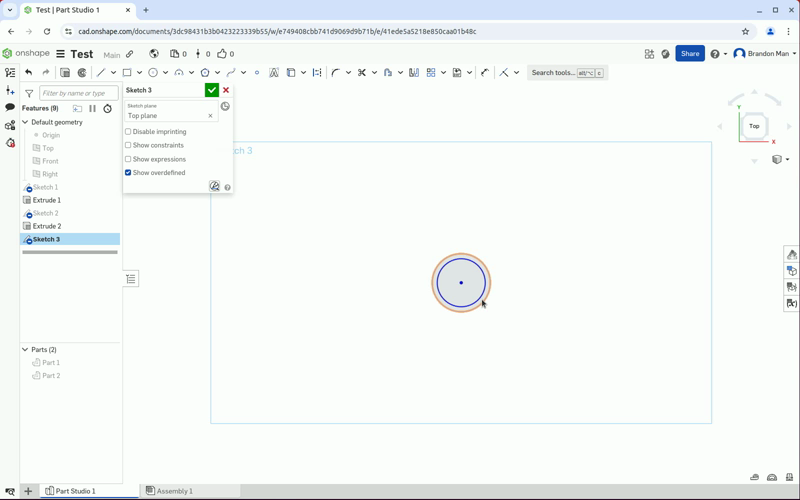
scroll(6)
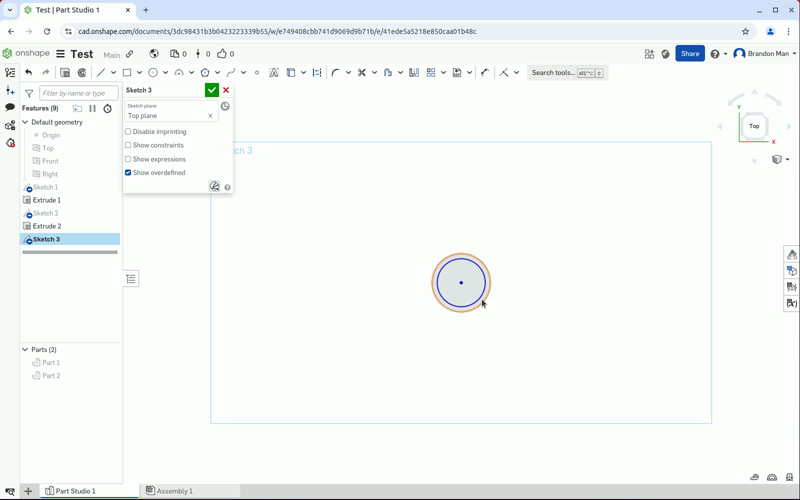
scroll(6)
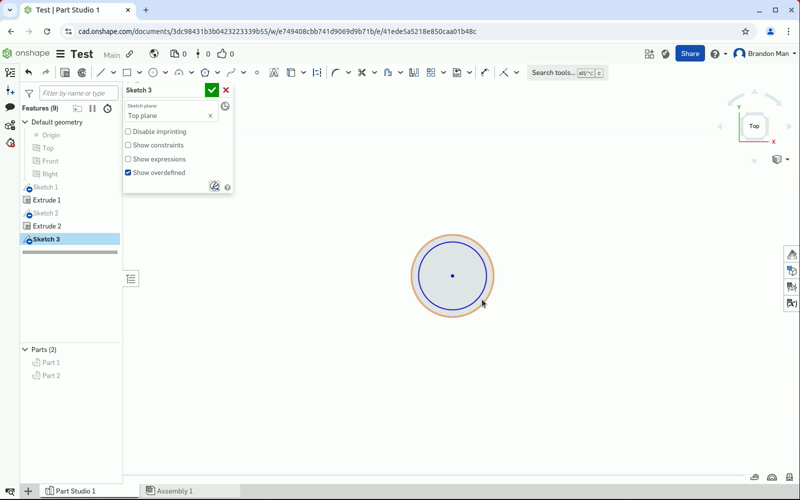
scroll(6)
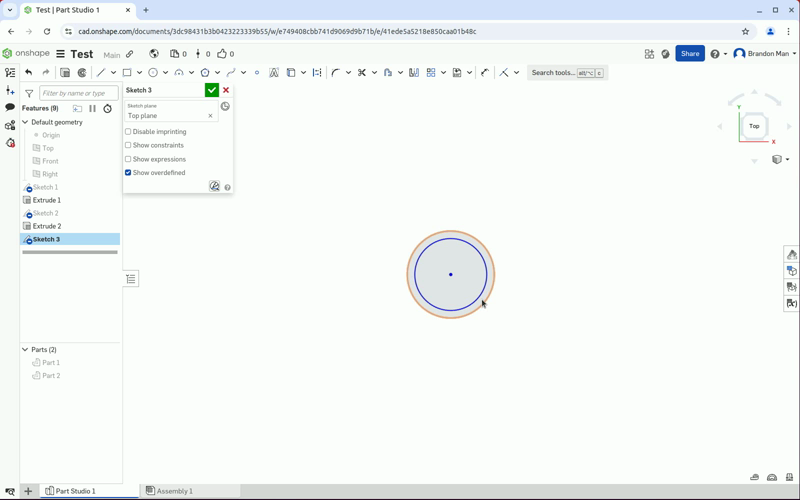
scroll(6)
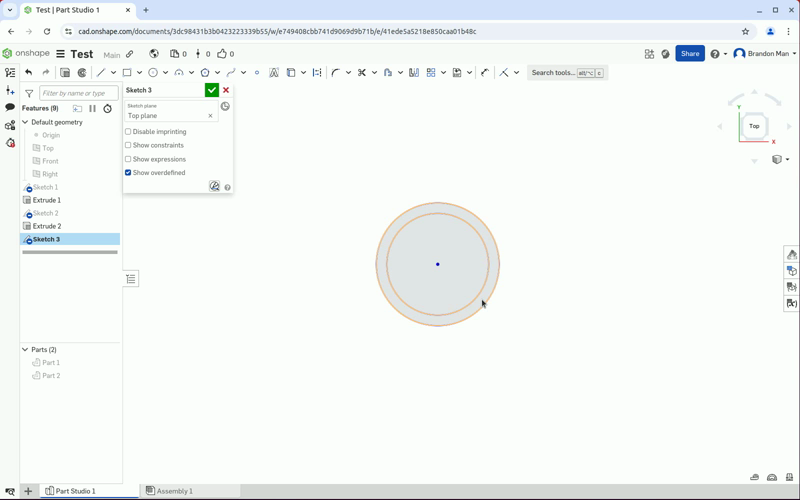
scroll(6)
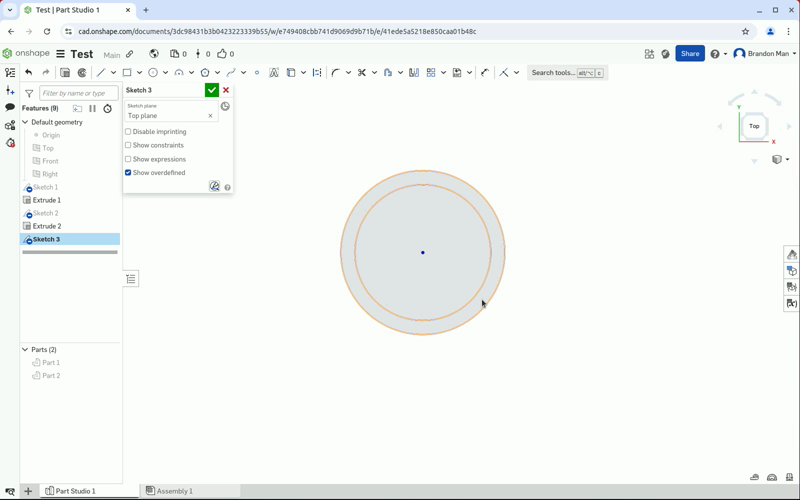
scroll(6)
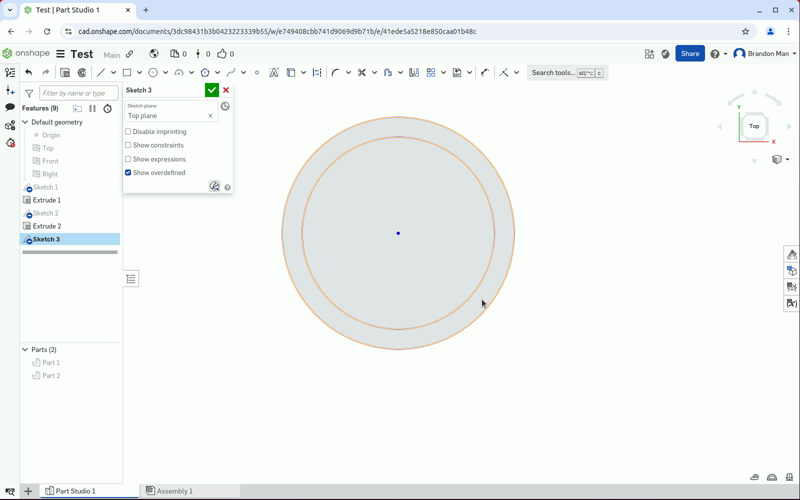
scroll(6)
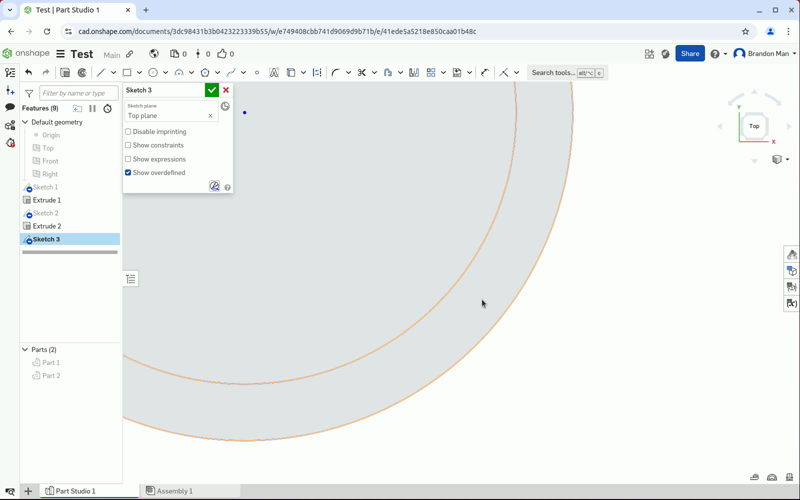
click(482, 299)
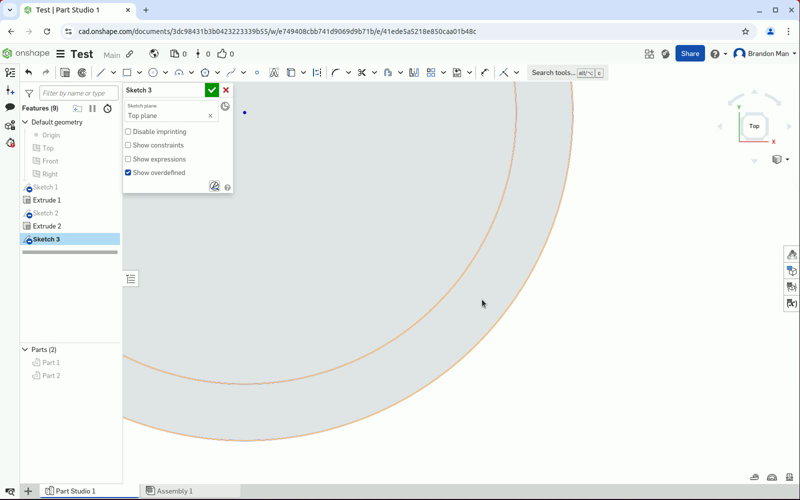
scroll(-6)
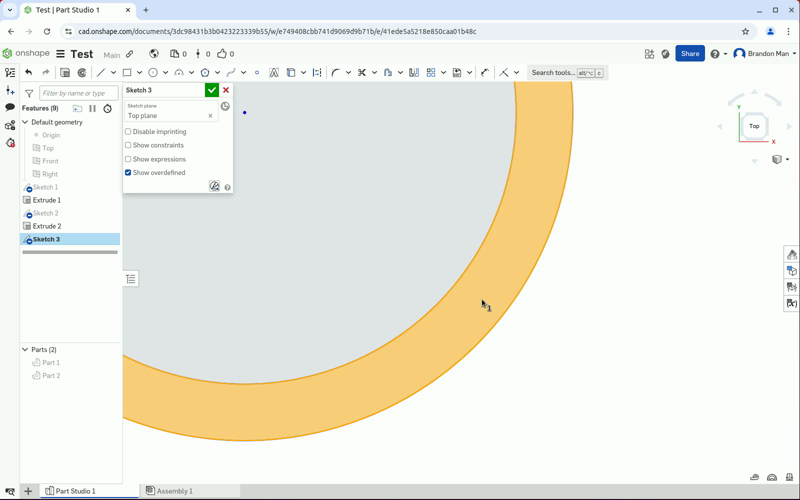
scroll(-6)
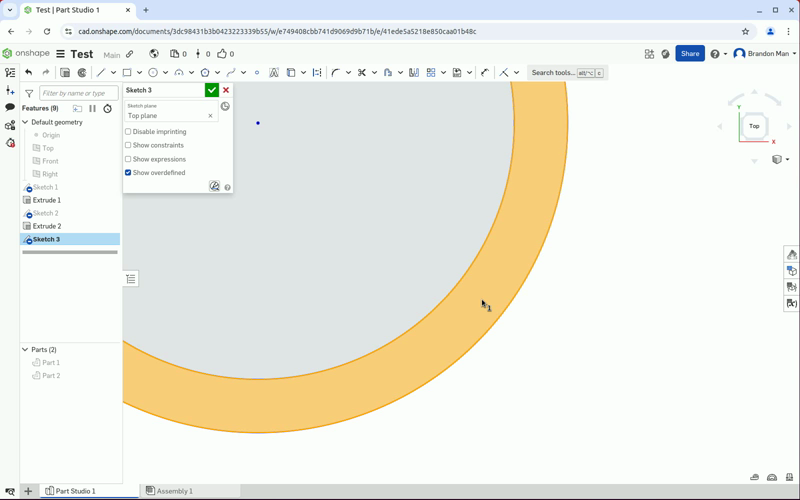
scroll(-6)
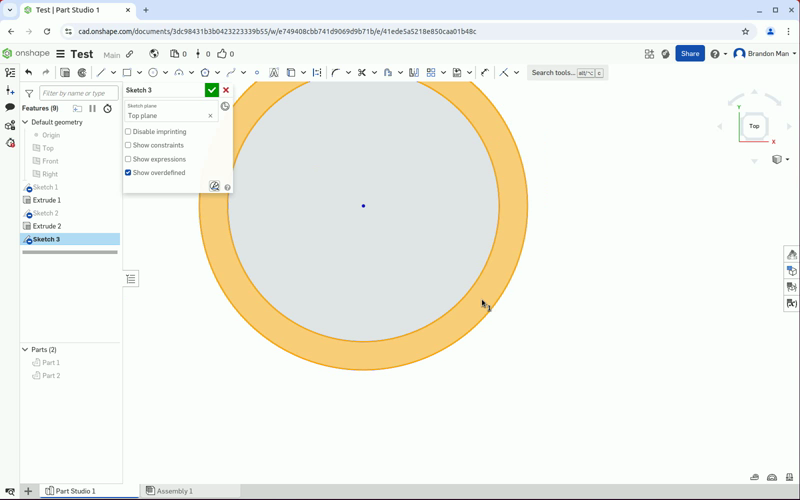
scroll(-6)
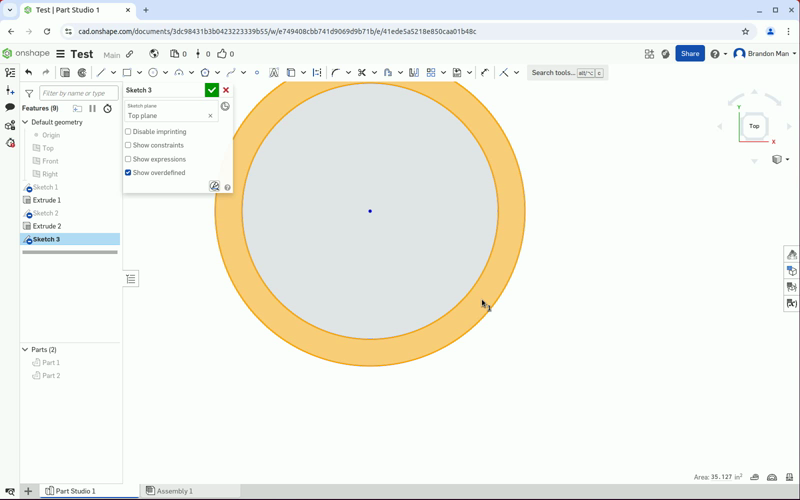
scroll(-6)
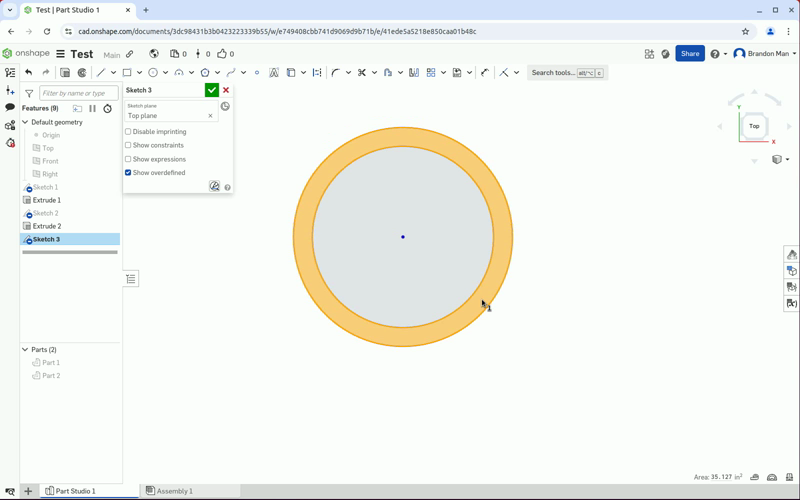
scroll(-6)
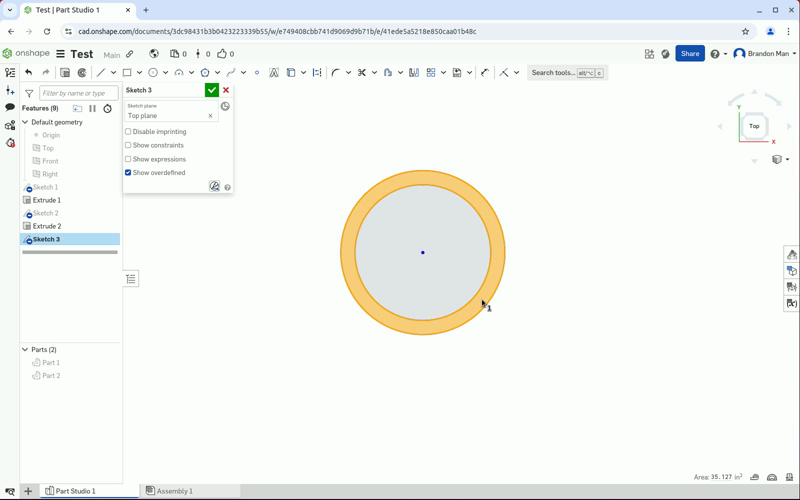
scroll(-6)
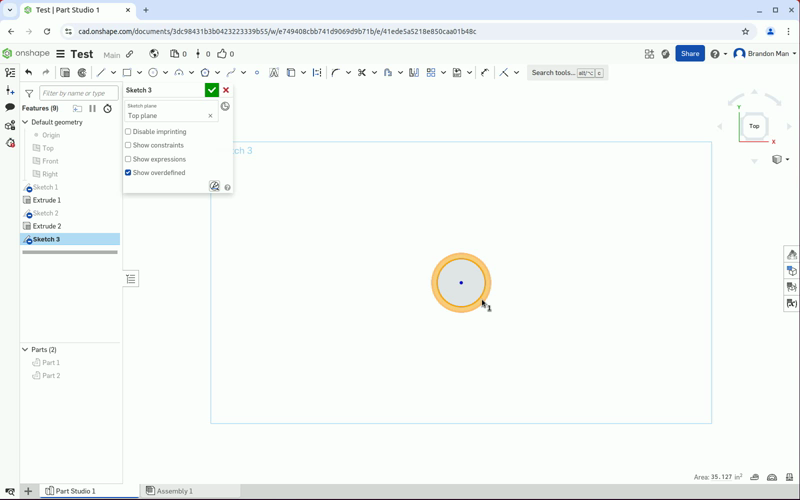
mouse_move(73, 352)
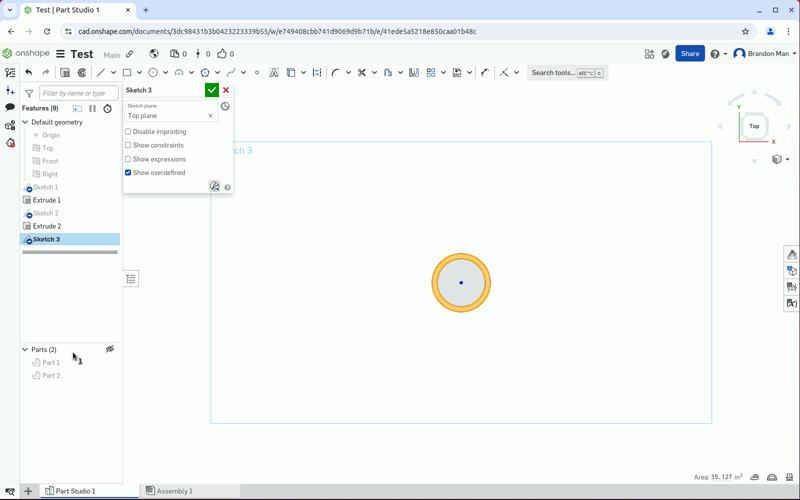
key(shift+y)
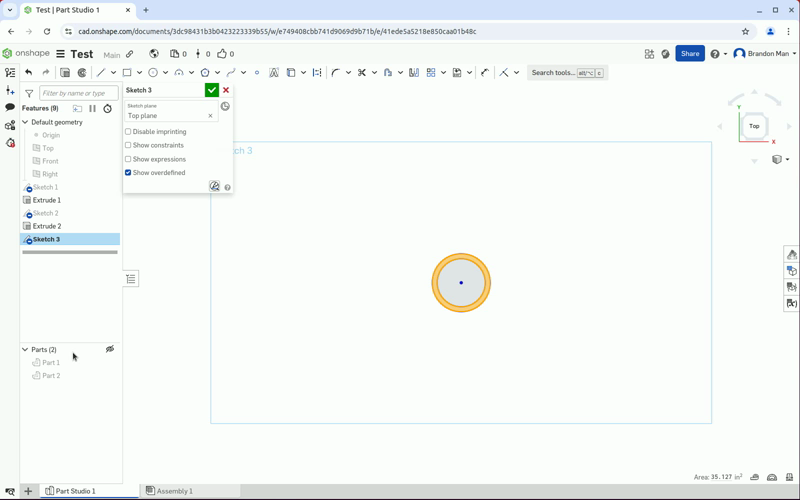
key(shift+e)
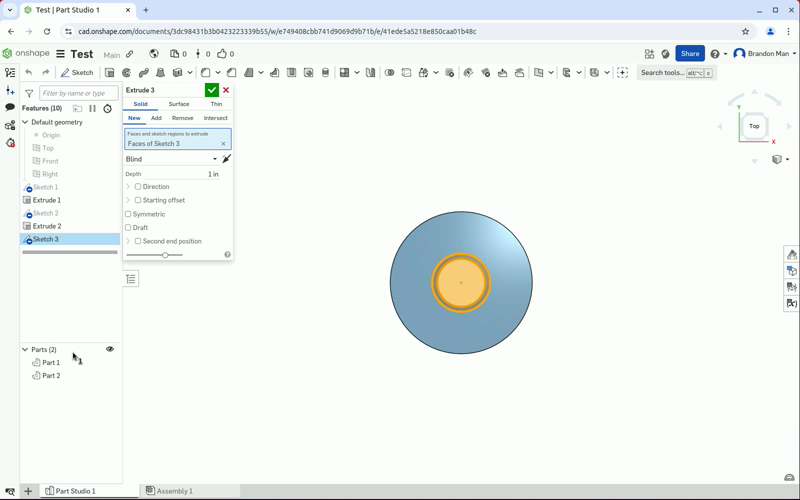
mouse_move(143, 106)
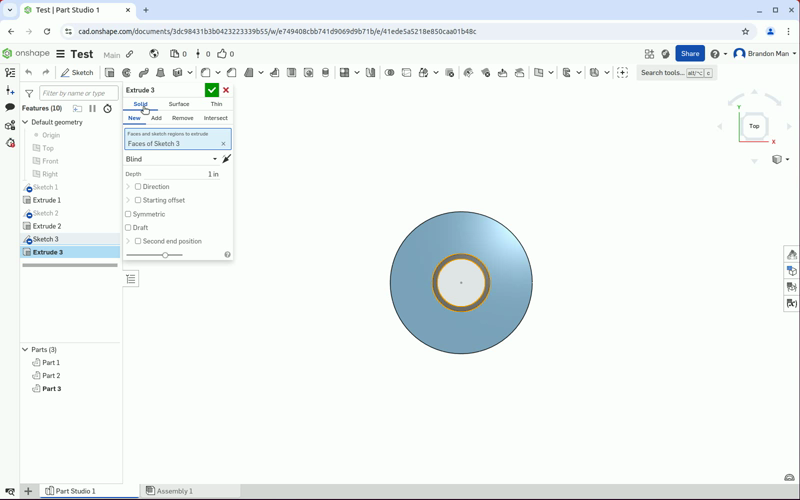
click(143, 106)
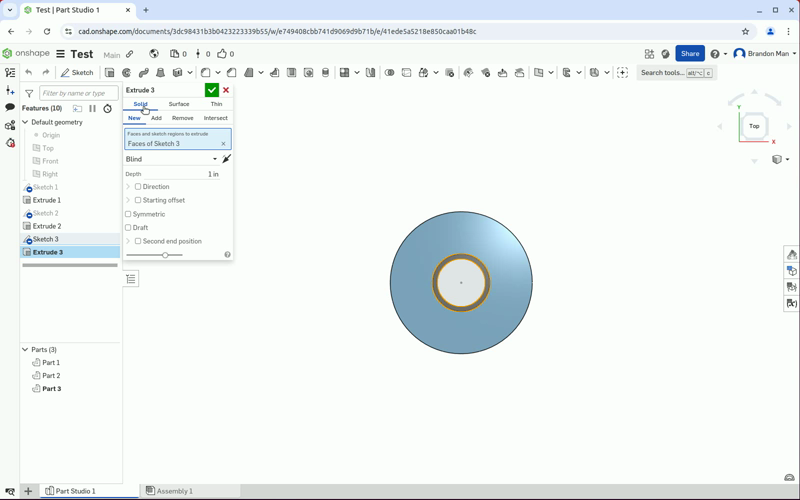
mouse_move(137, 120)
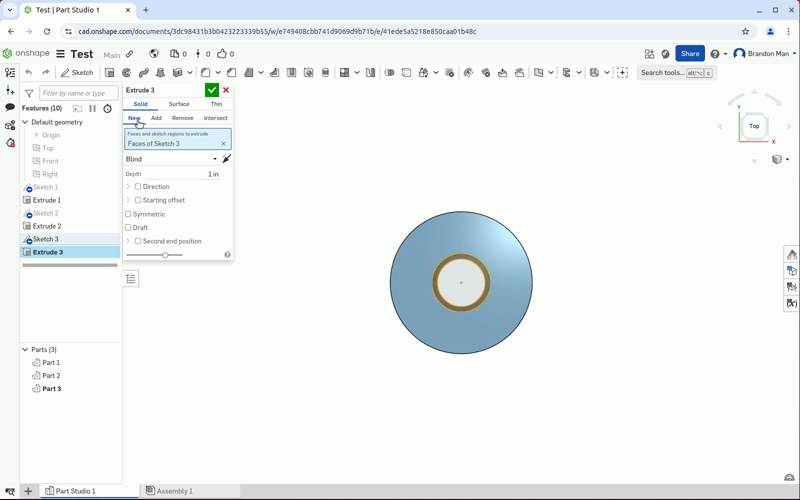
click(137, 120)
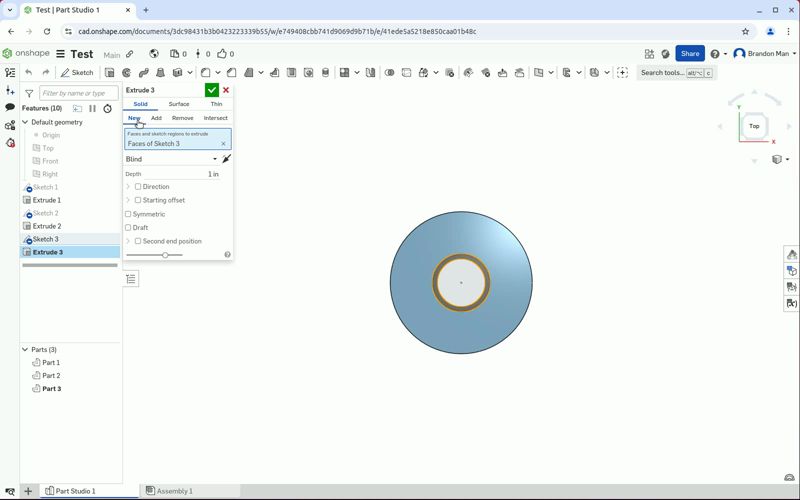
key(tab, 4)
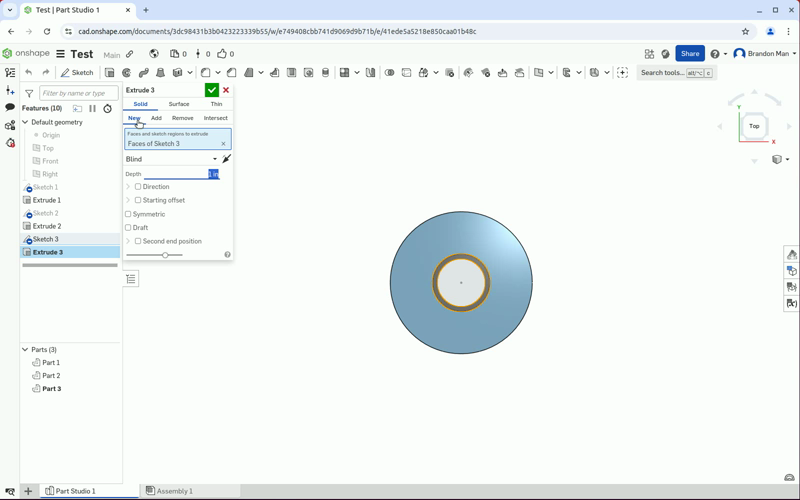
text(23.108)
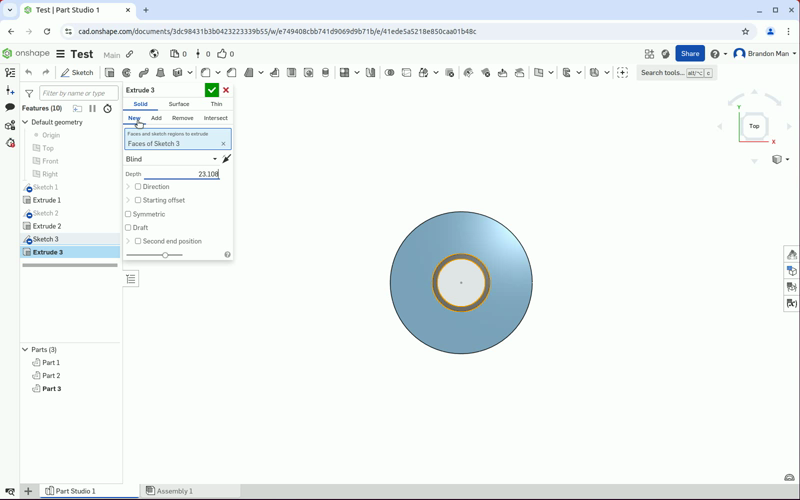
key(enter)
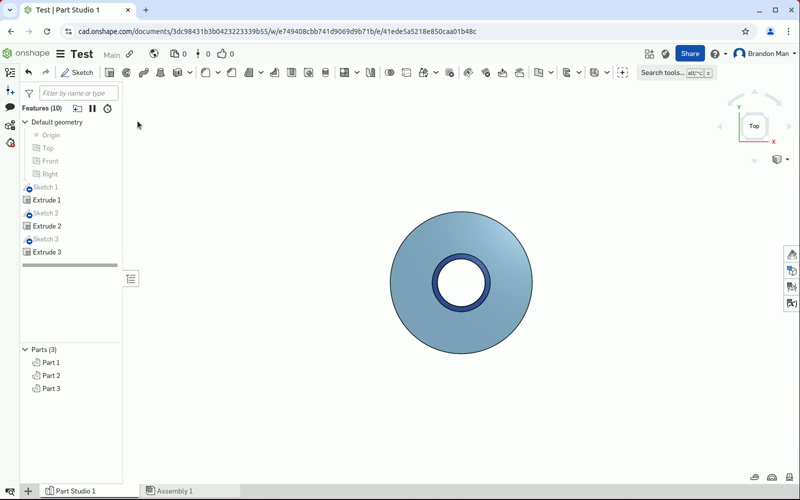
key(shift+h)
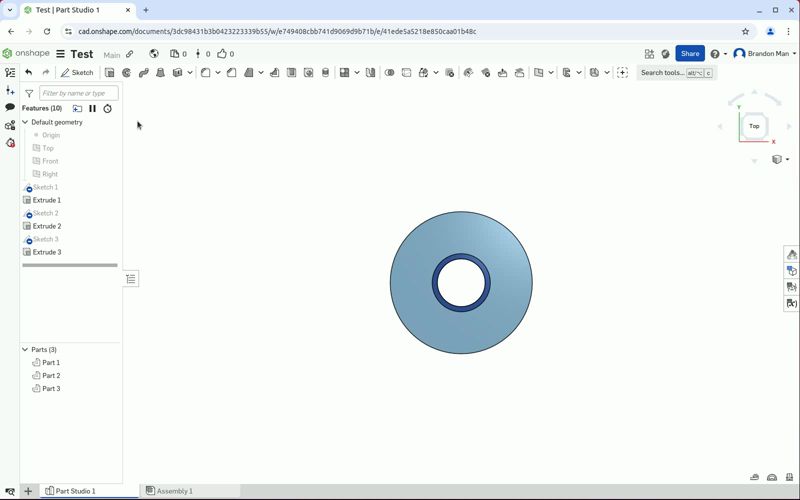
key(shift+h)
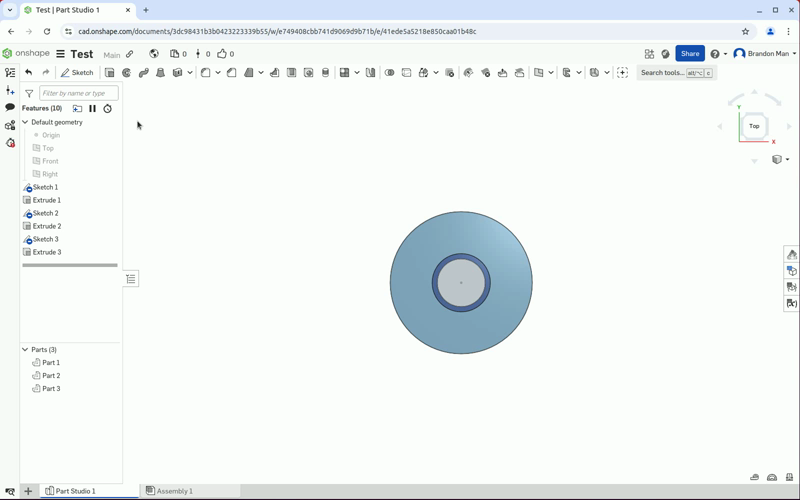
key(shift+7)
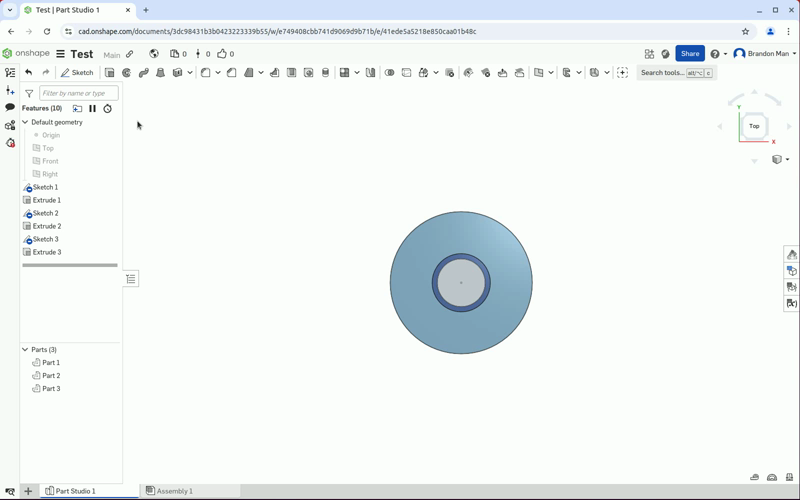
key(up, 3)
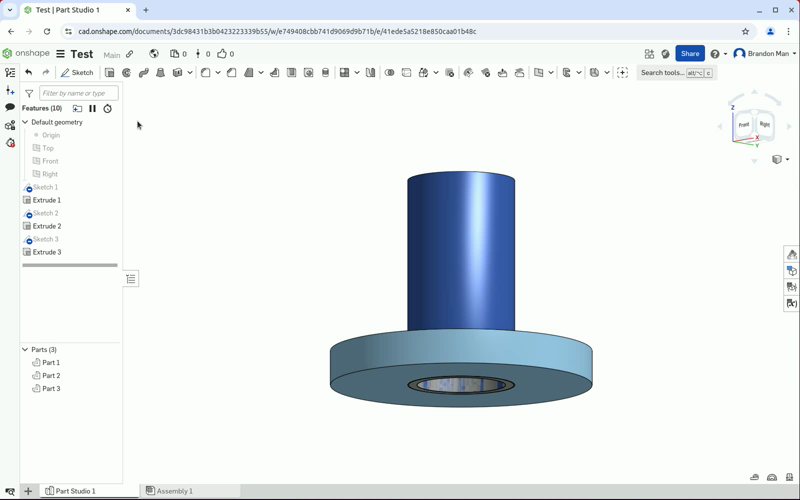
key(left, 3)
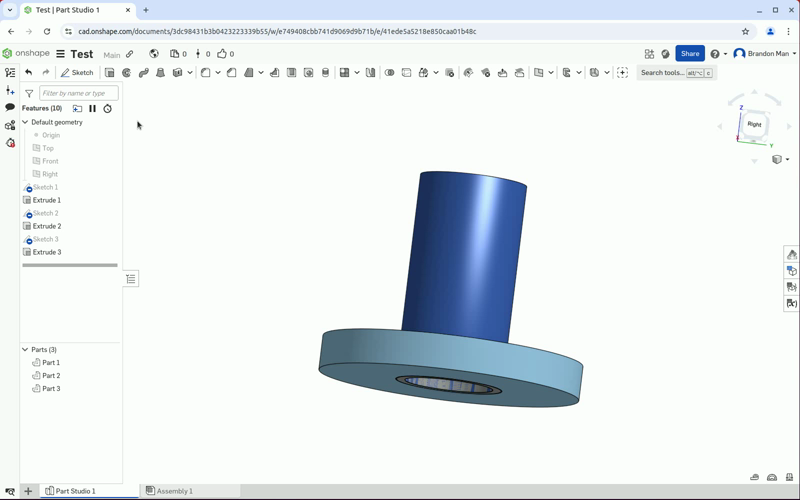
key(right, 3)
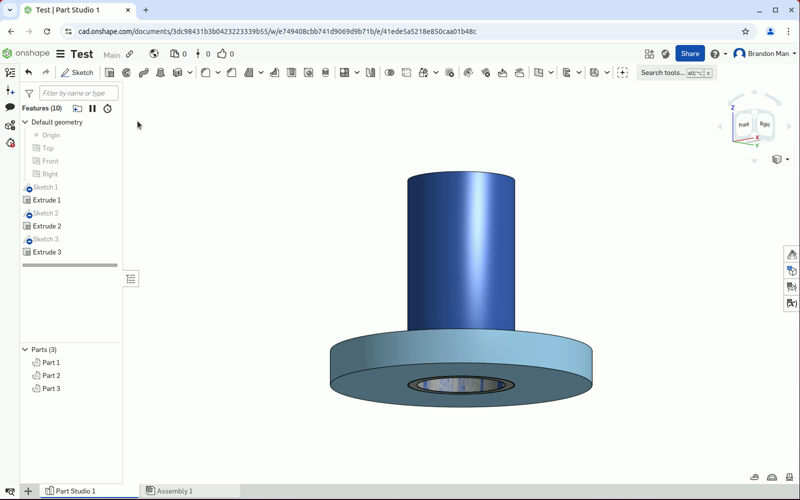
key(down, 3)
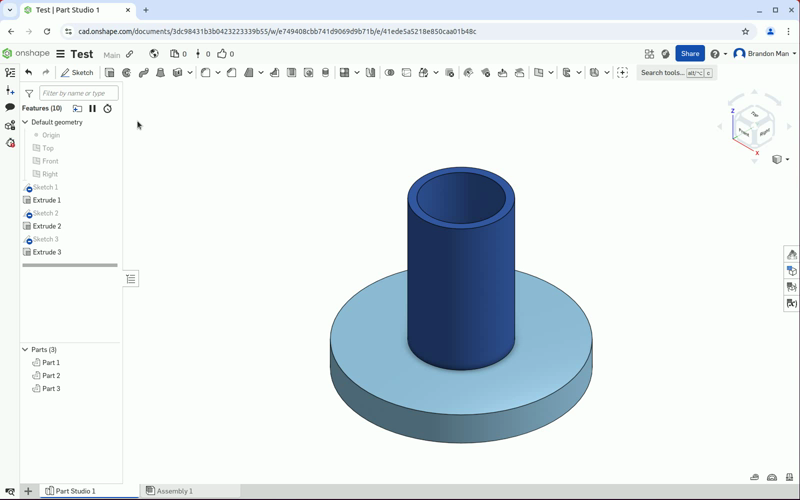
mouse_move(73, 189)
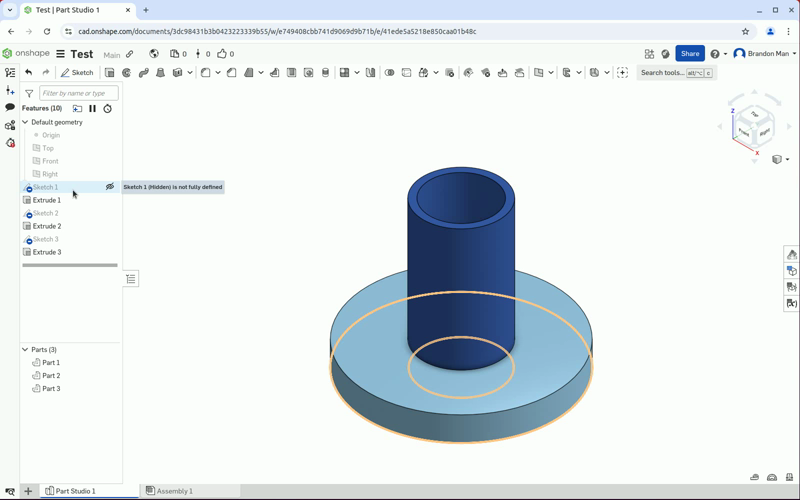
click(73, 189)